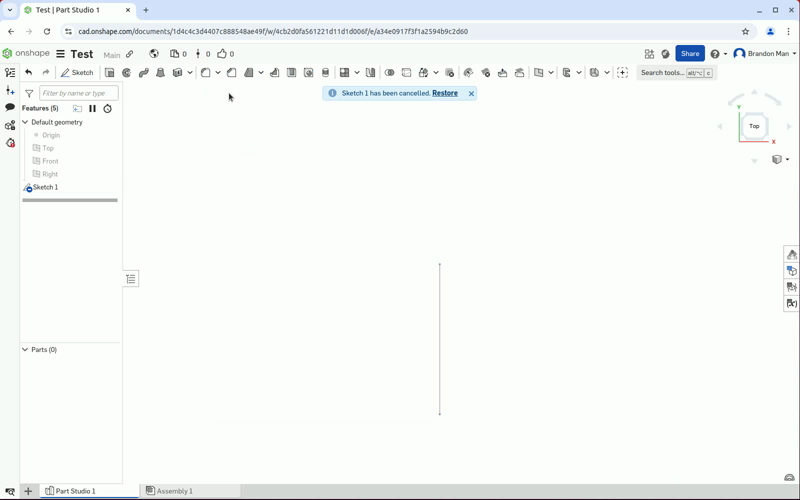
key(shift+h)
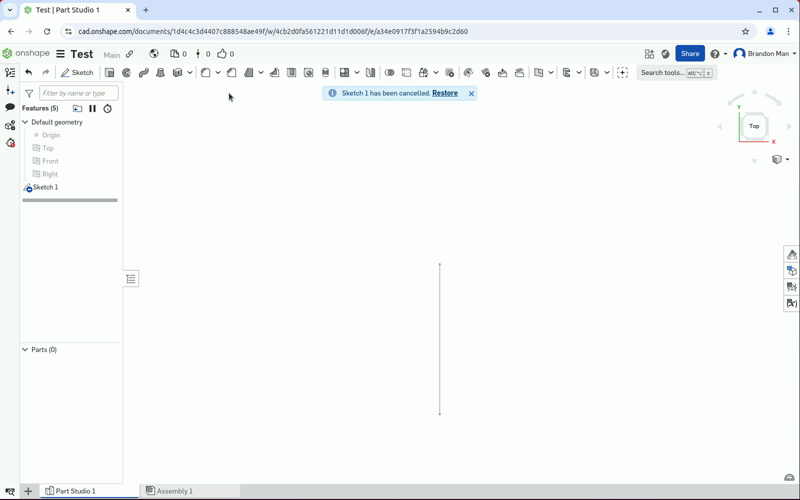
key(shift+s)
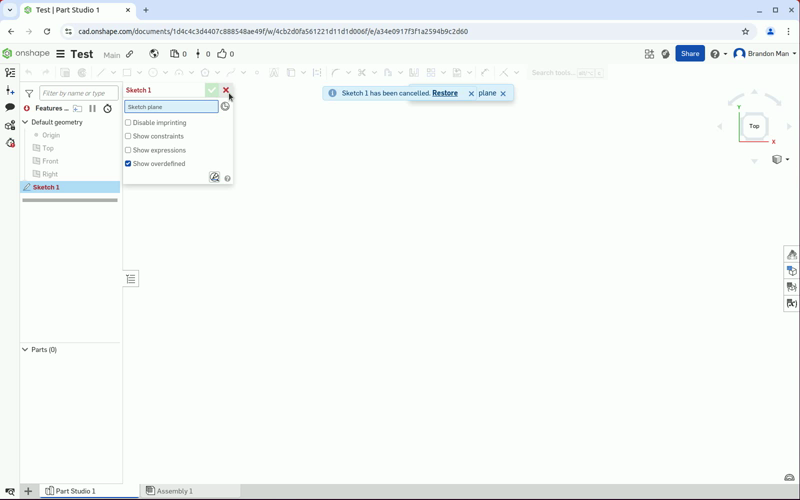
mouse_move(73, 150)
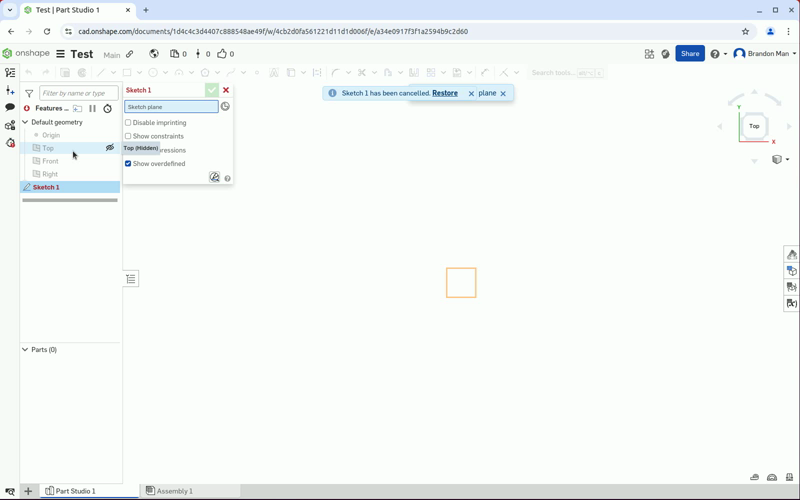
click(73, 150)
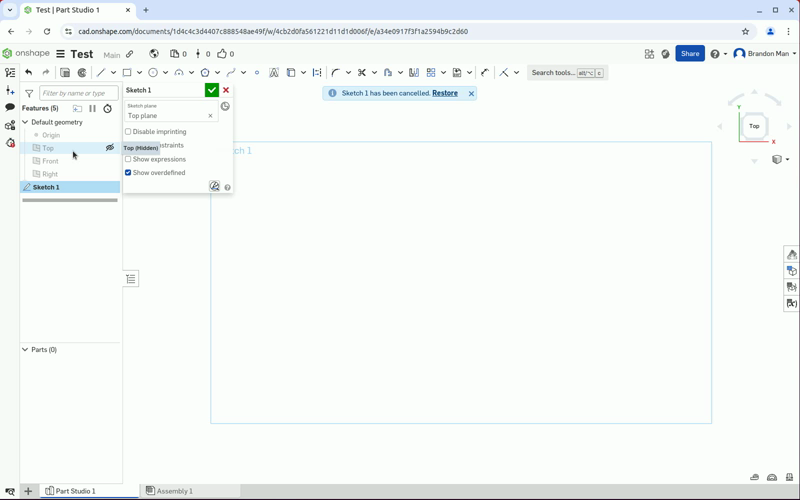
mouse_move(73, 352)
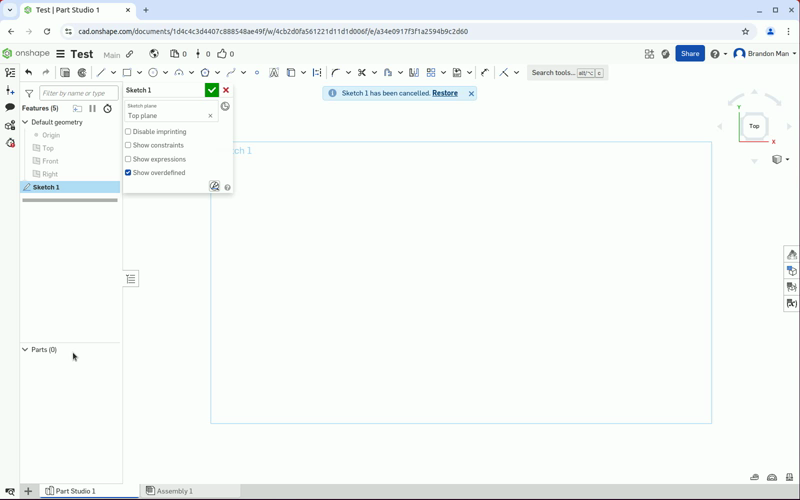
key(y)
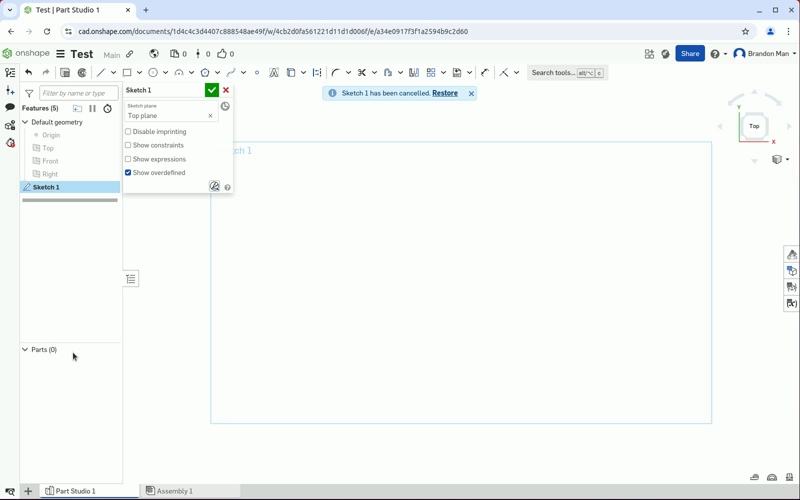
key(l)
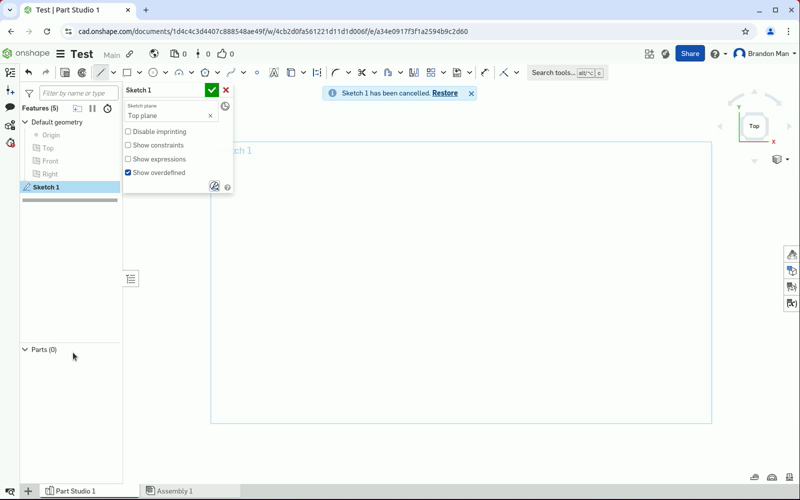
key_down(shift)
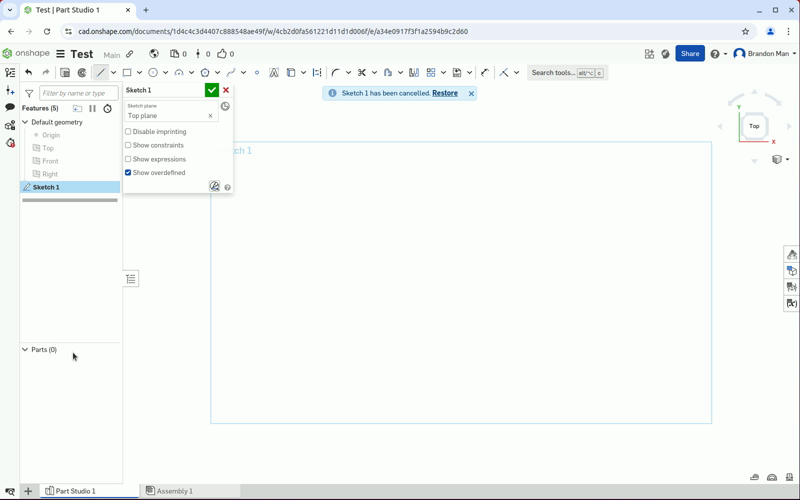
mouse_move(348, 345)
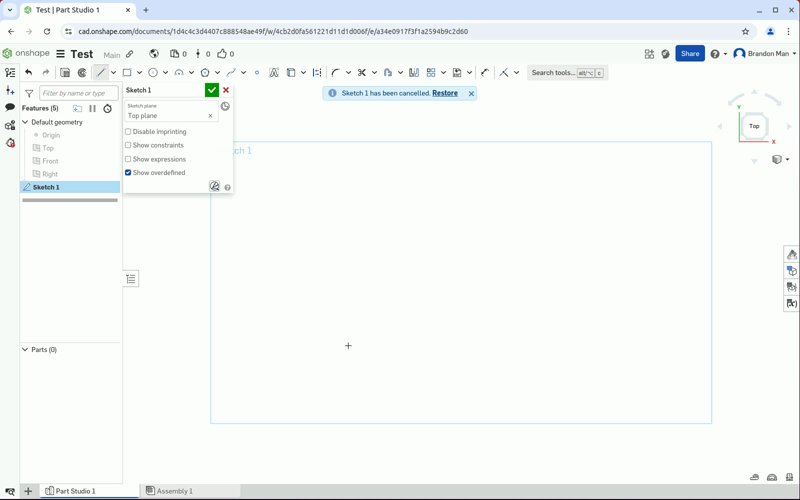
click(348, 345)
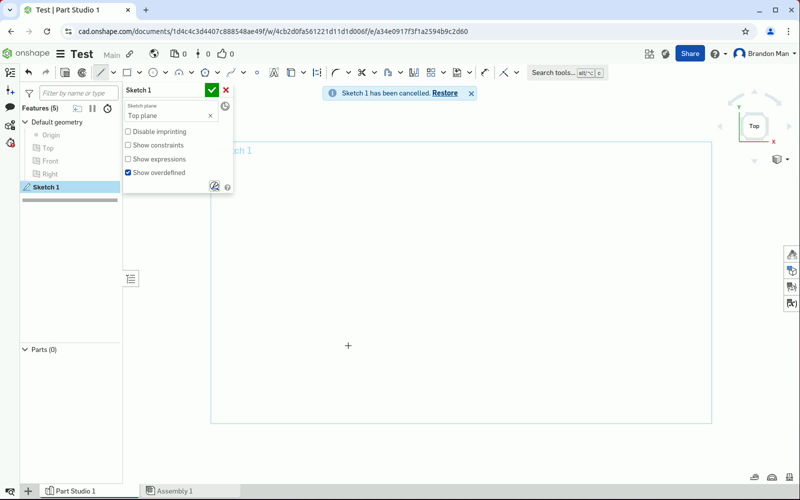
key_up(shift)
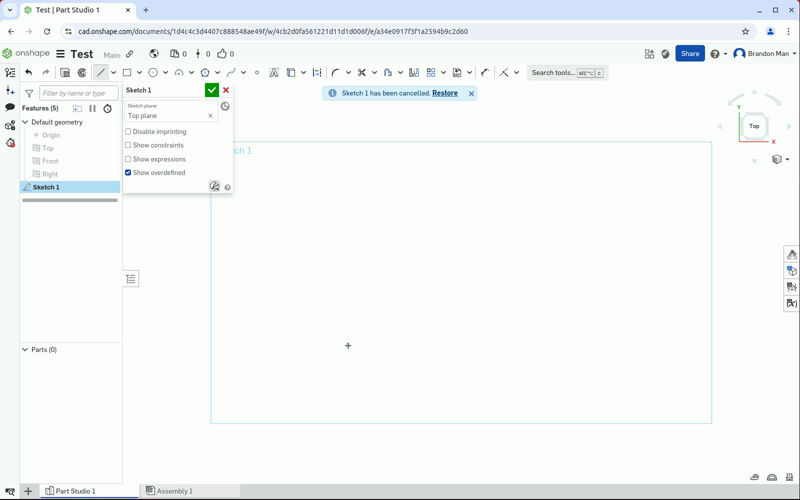
key_down(shift)
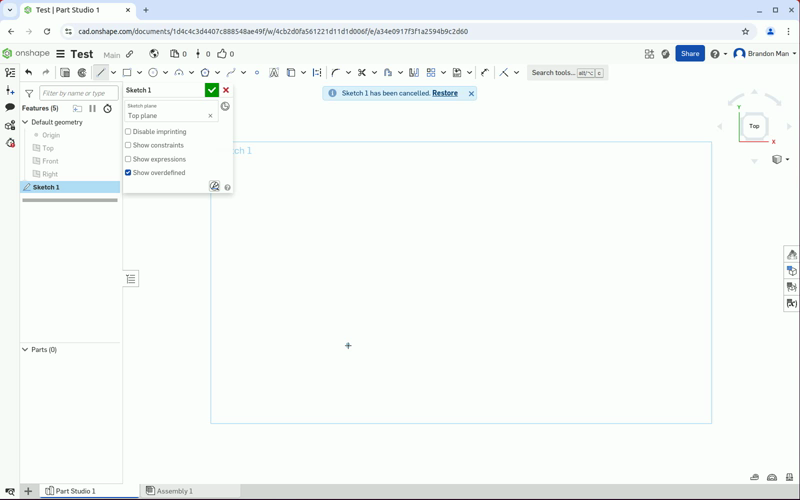
mouse_move(572, 345)
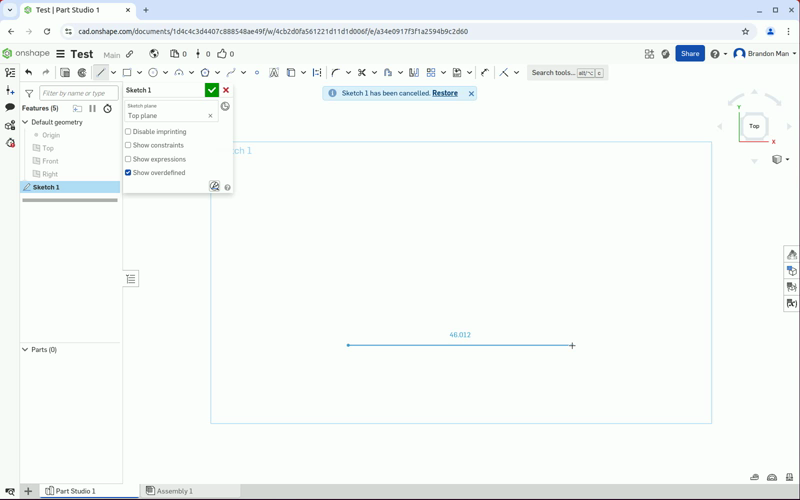
click(572, 345)
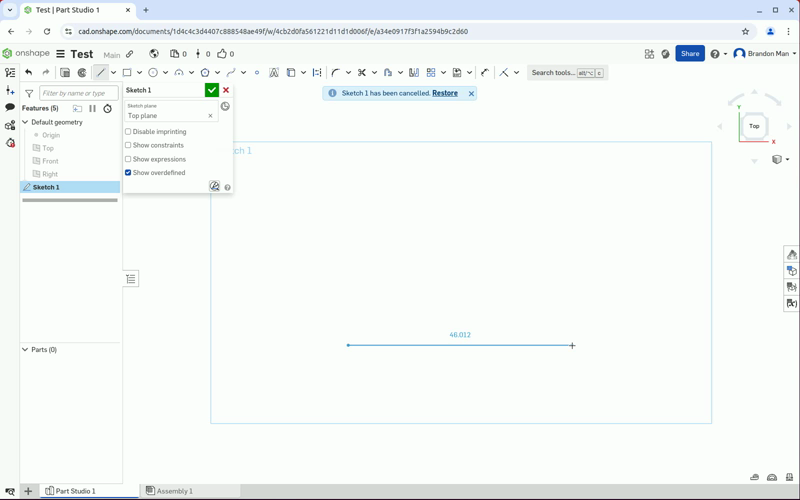
key_up(shift)
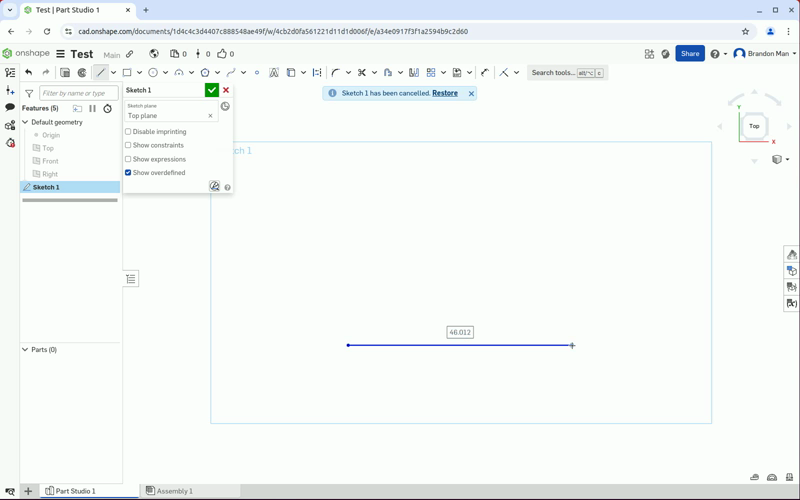
key_down(shift)
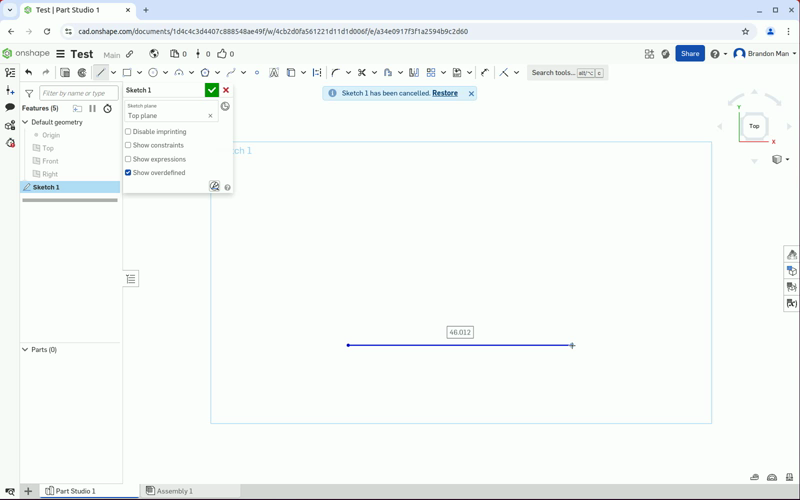
mouse_move(572, 220)
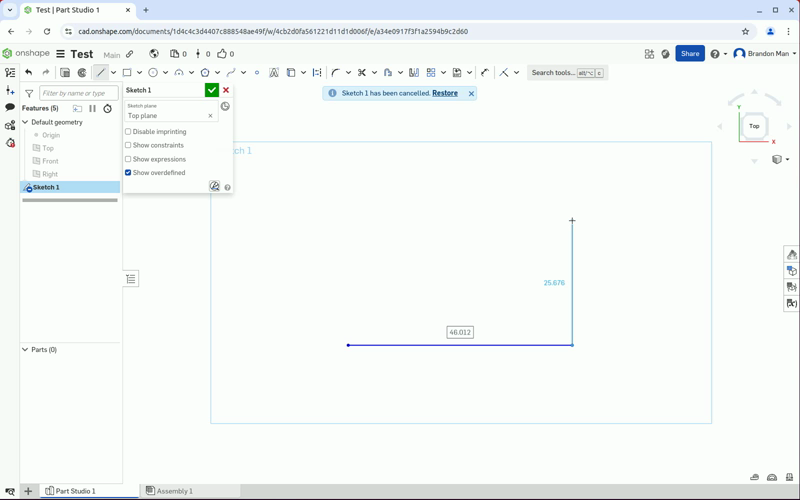
click(572, 220)
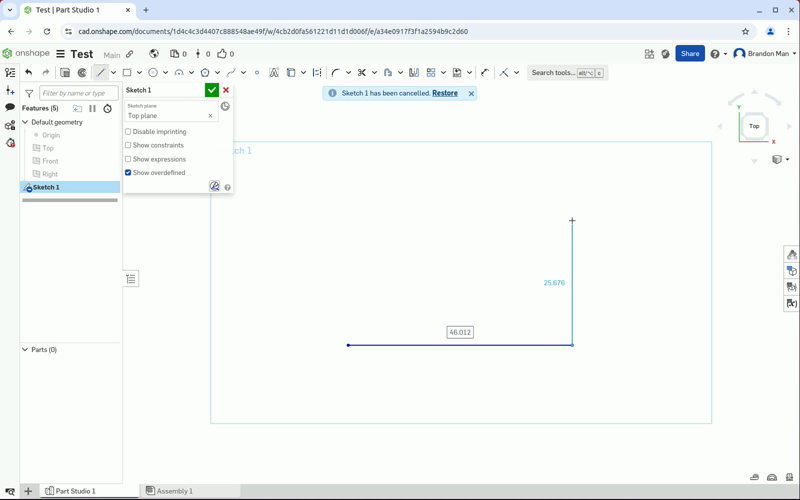
key_up(shift)
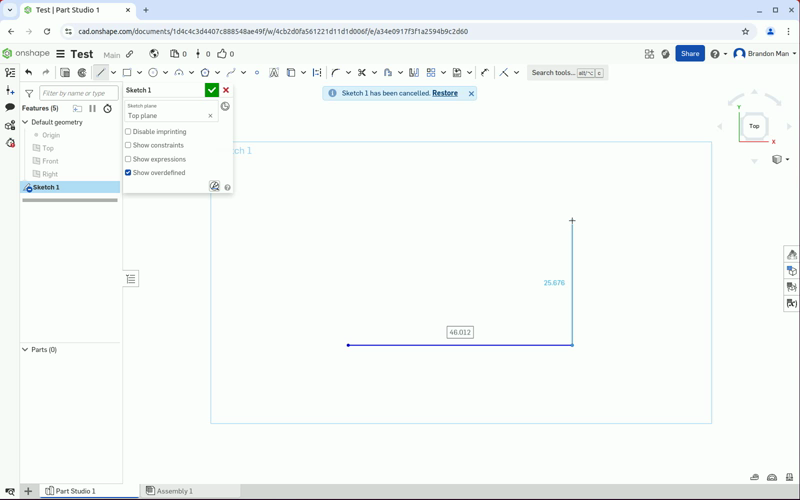
key_down(shift)
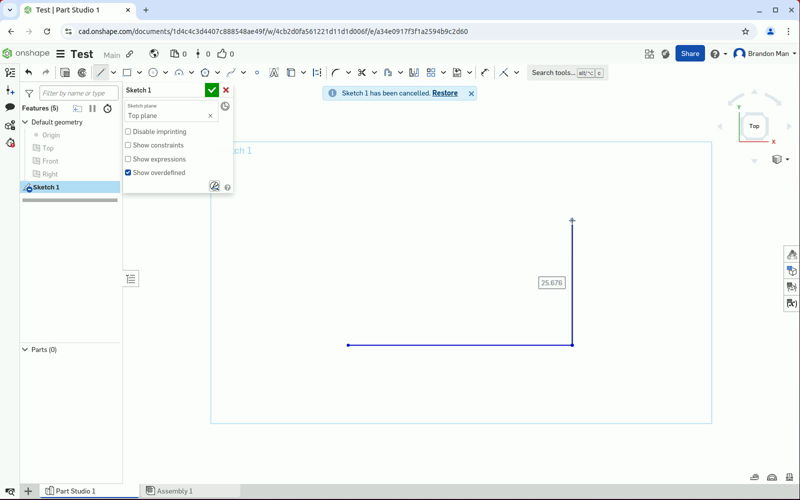
mouse_move(348, 220)
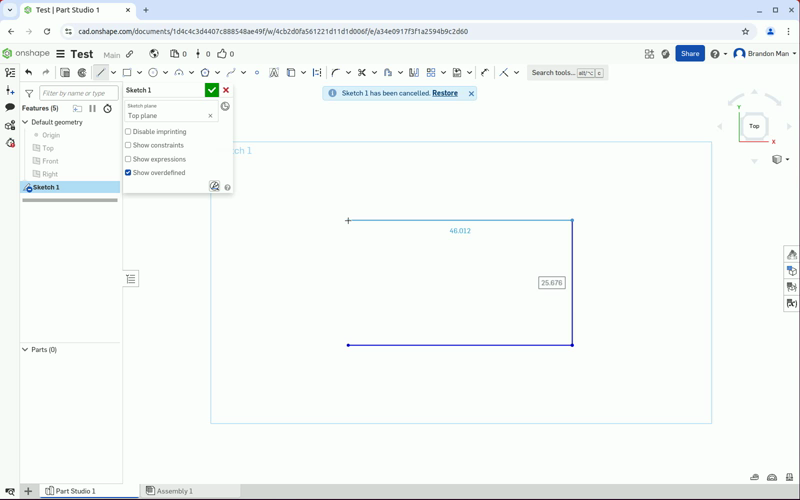
click(348, 220)
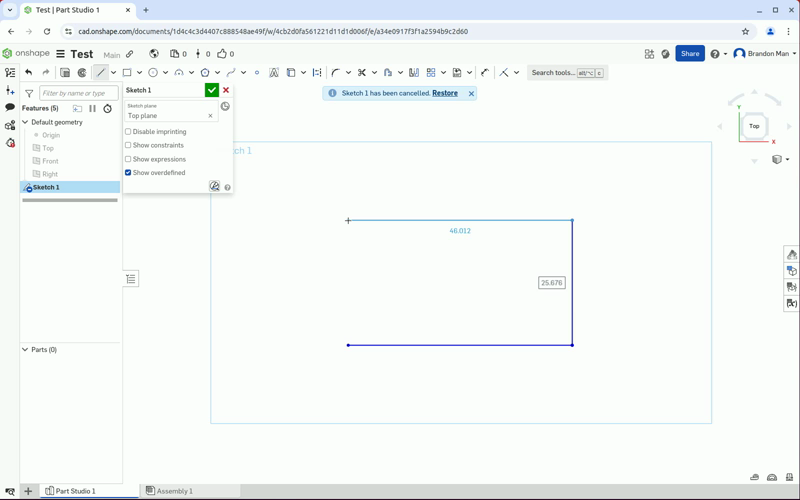
key_up(shift)
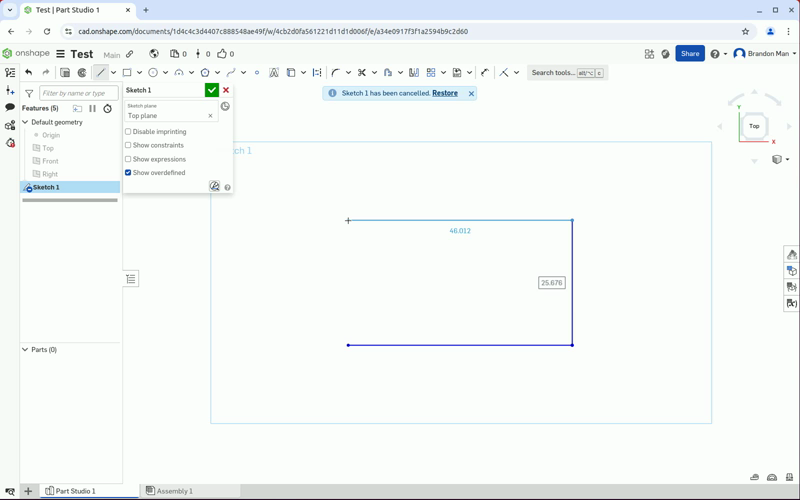
key_down(shift)
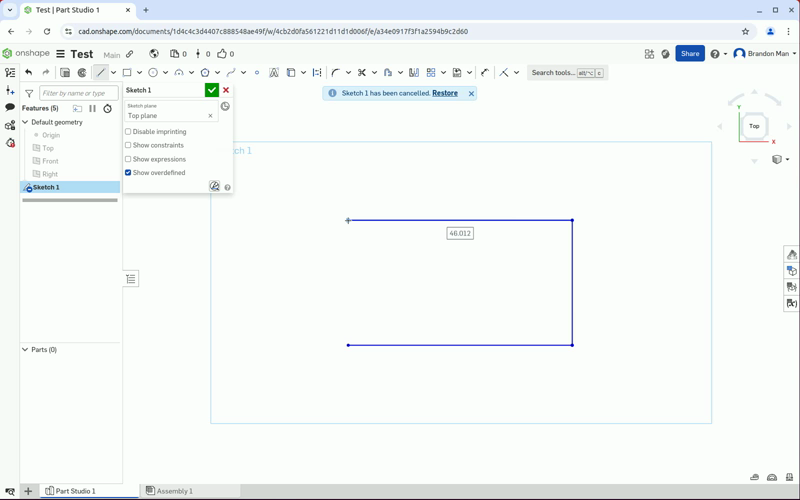
mouse_move(348, 345)
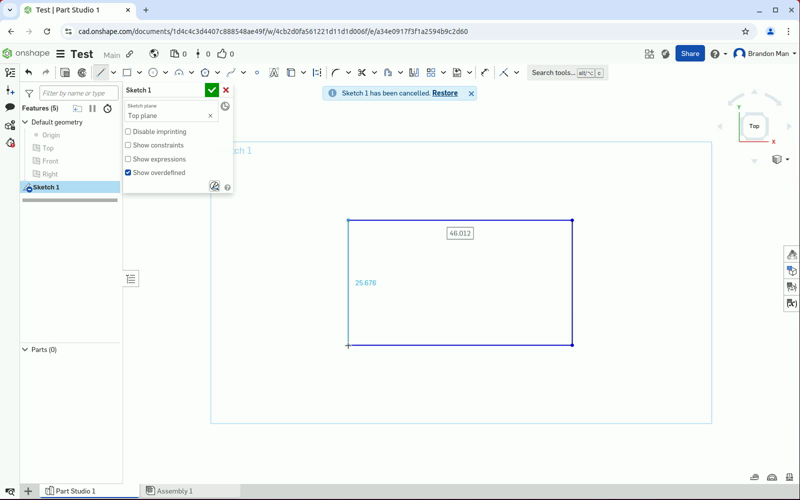
key_up(shift)
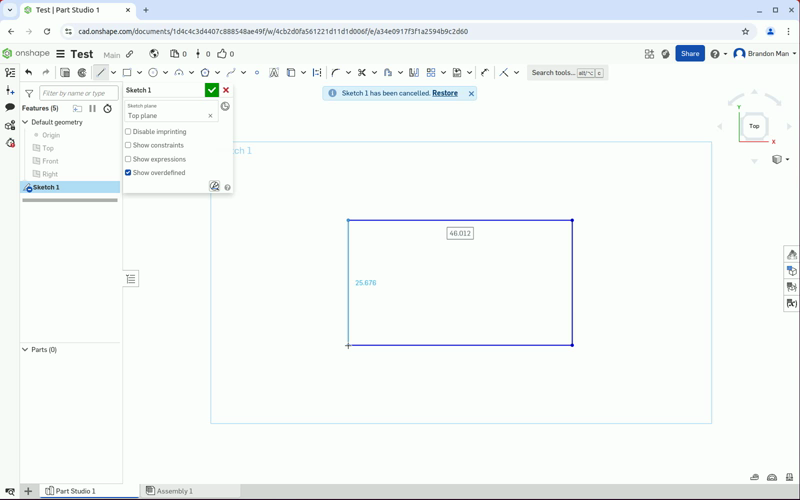
click(348, 345)
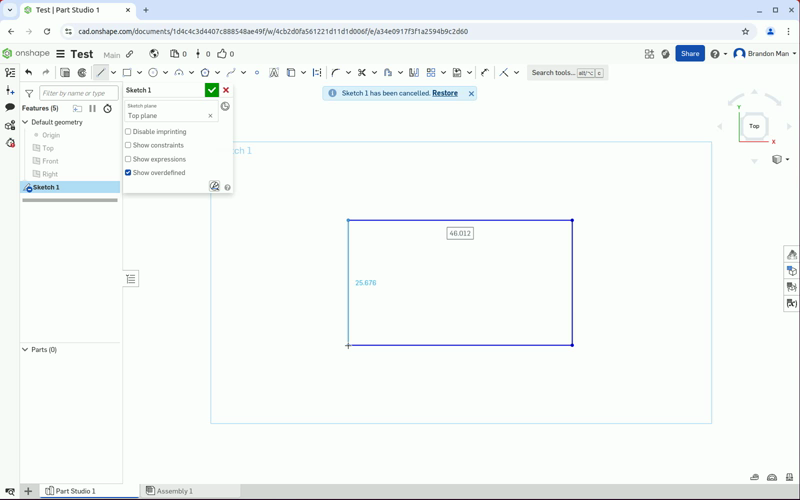
key(esc)
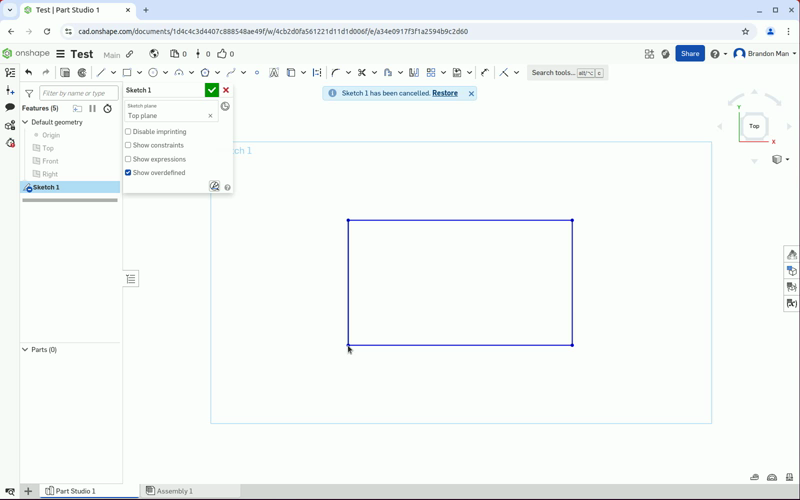
mouse_move(404, 283)
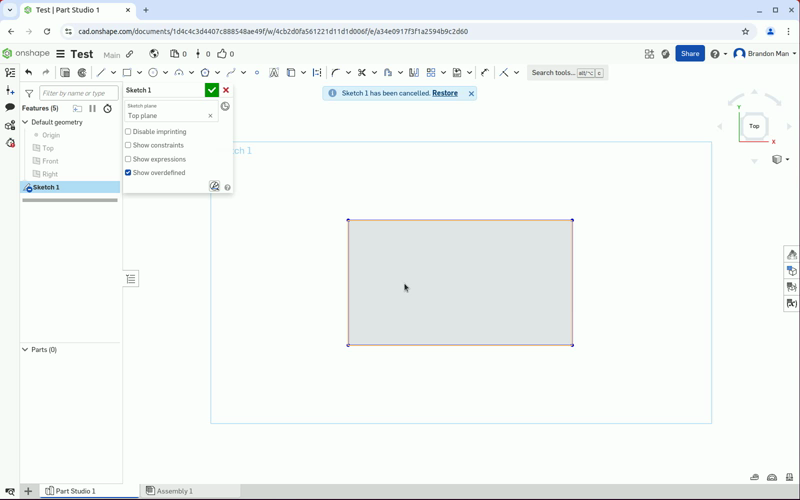
click(404, 283)
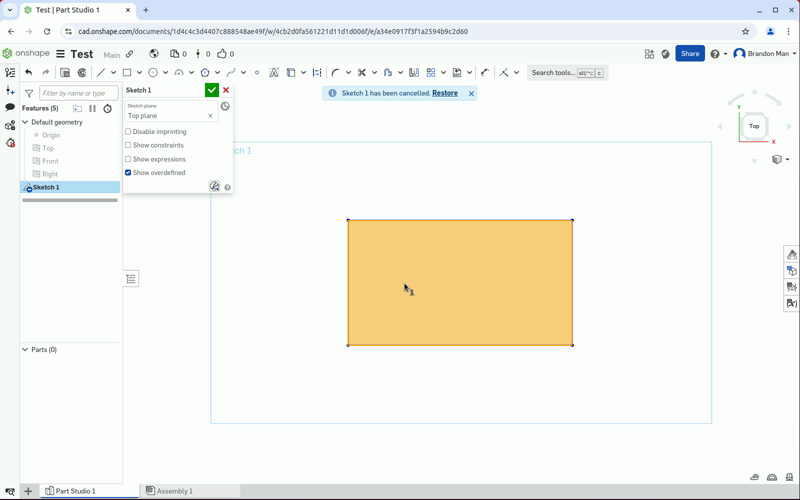
mouse_move(73, 352)
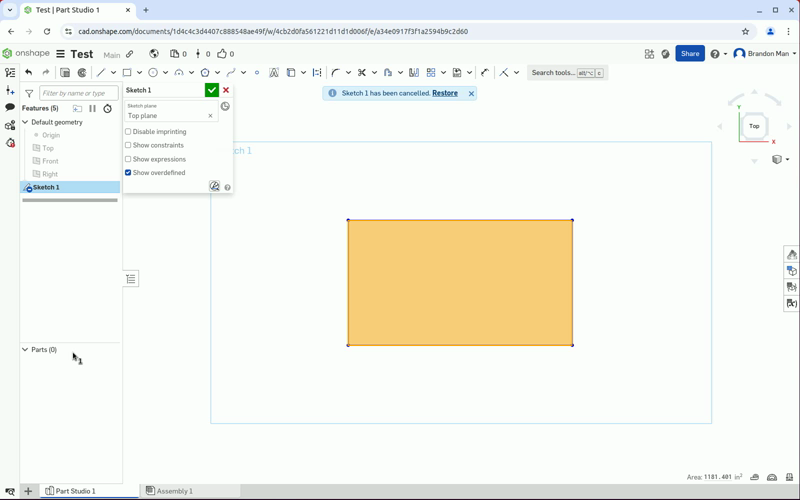
key(shift+y)
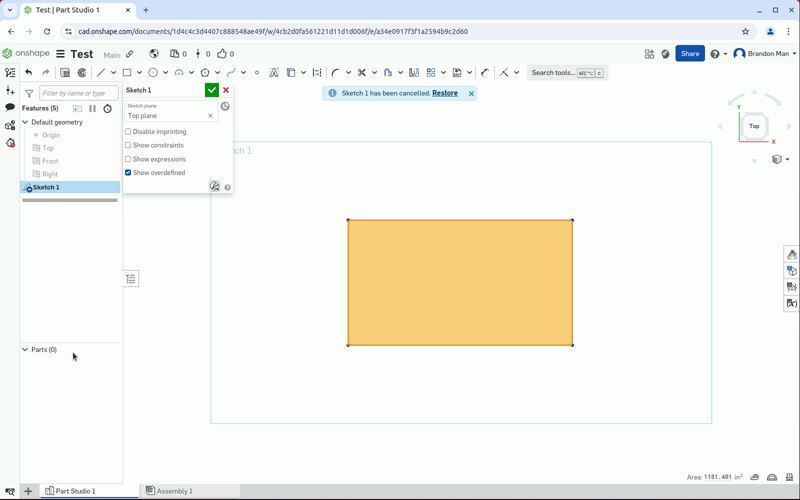
key(shift+e)
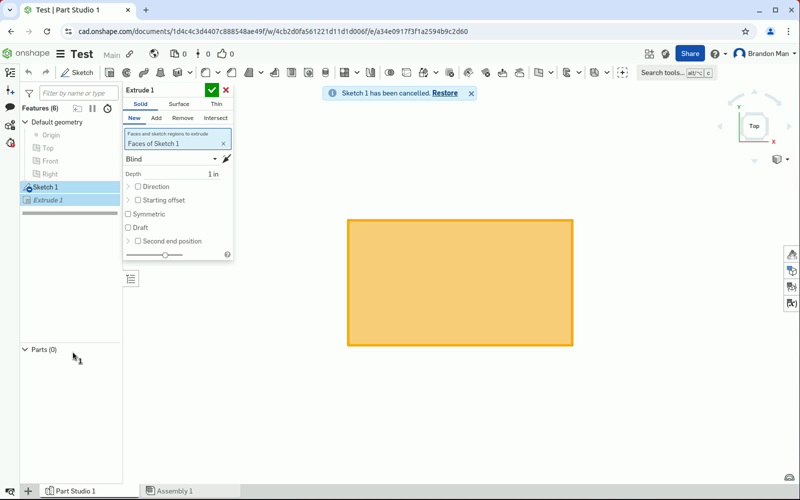
mouse_move(143, 106)
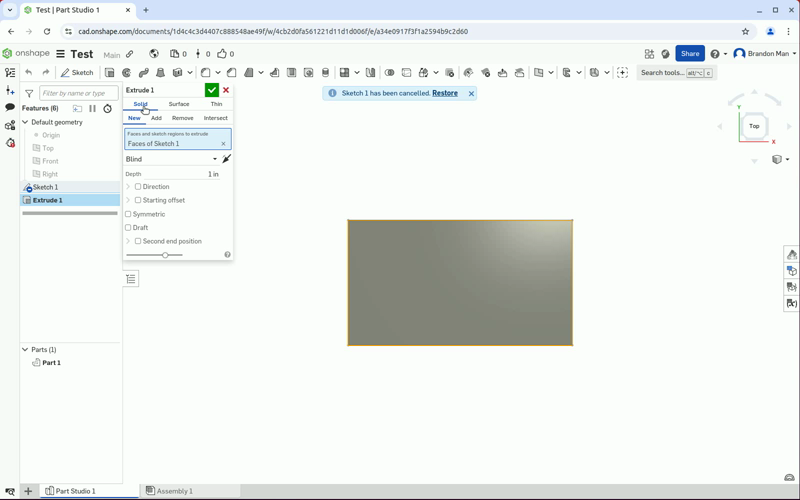
click(143, 106)
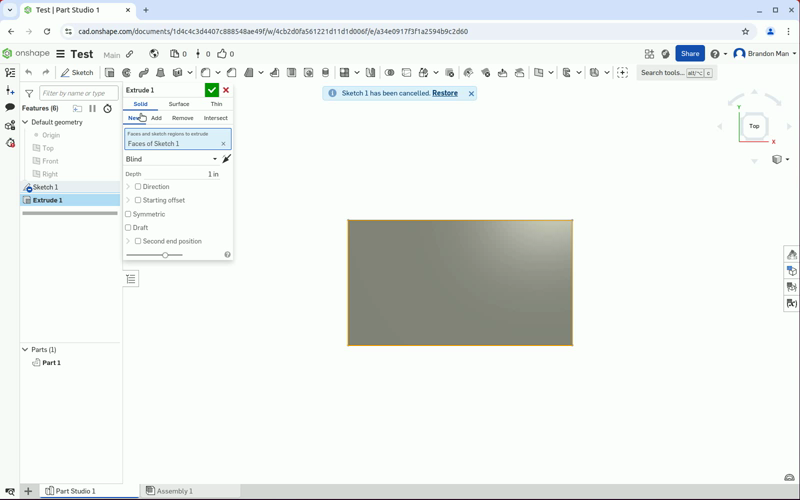
mouse_move(137, 120)
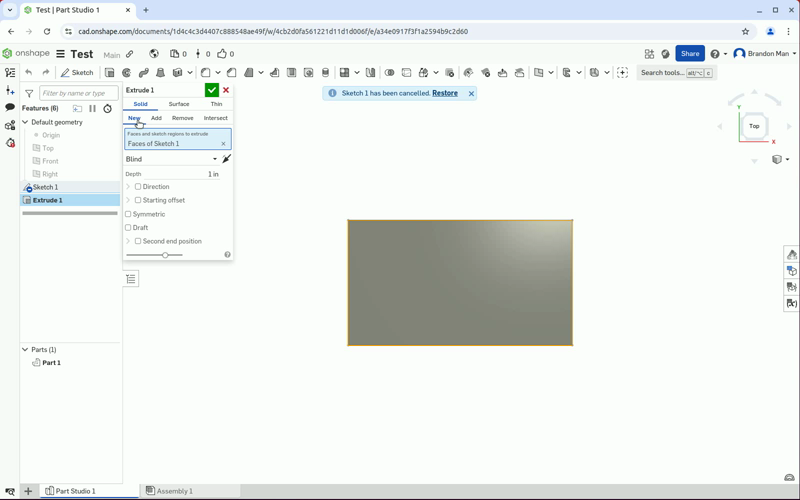
click(137, 120)
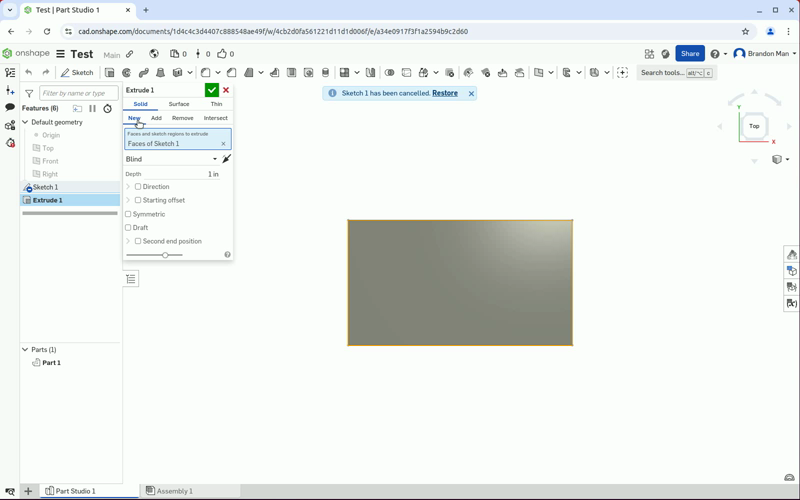
key(tab, 4)
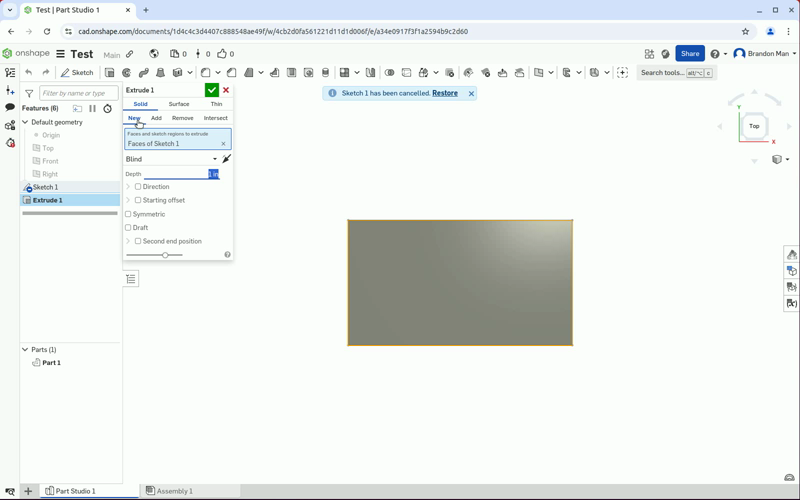
text(10.11)
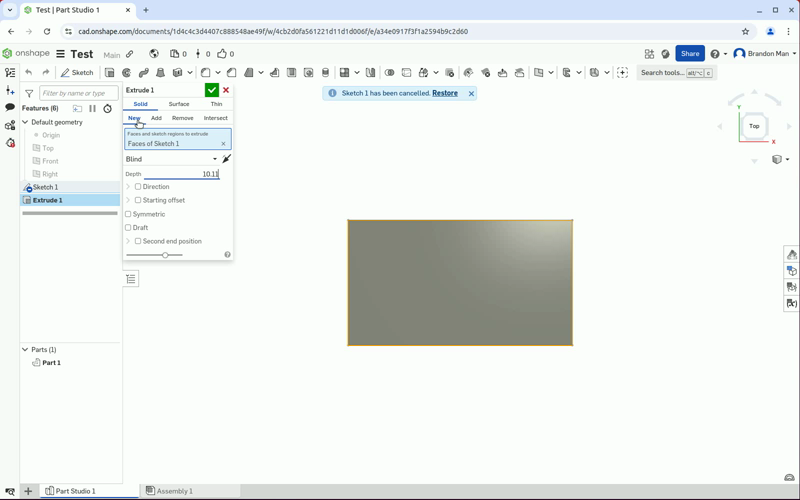
key(enter)
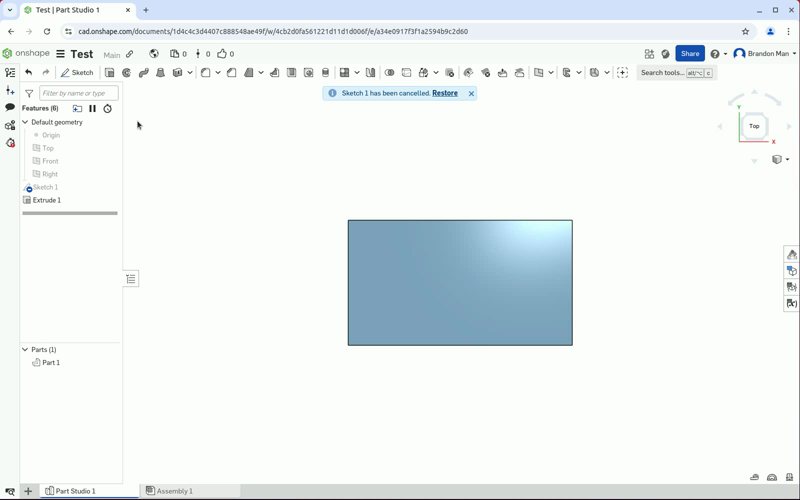
key(shift+h)
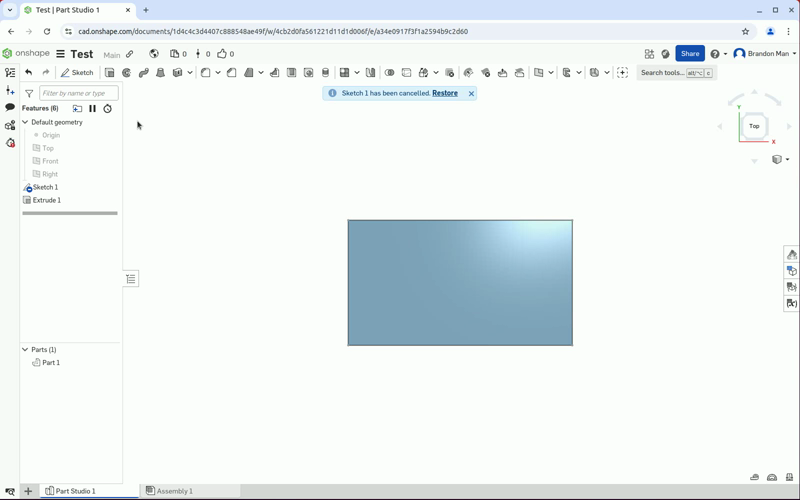
key(shift+h)
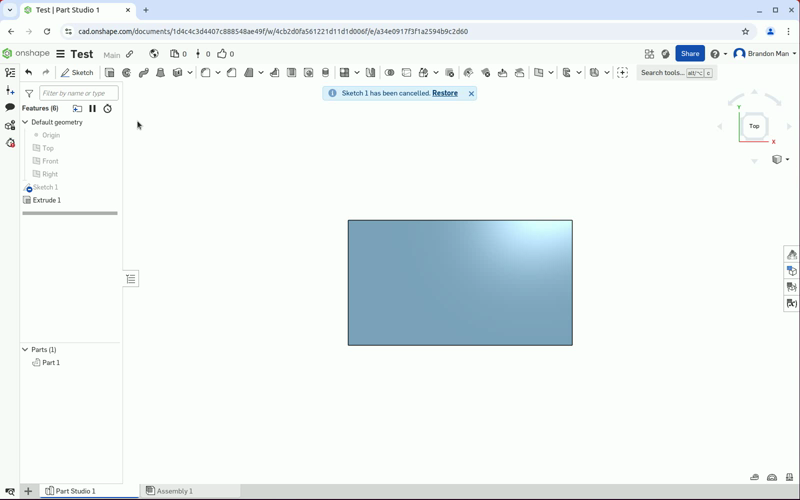
mouse_move(73, 189)
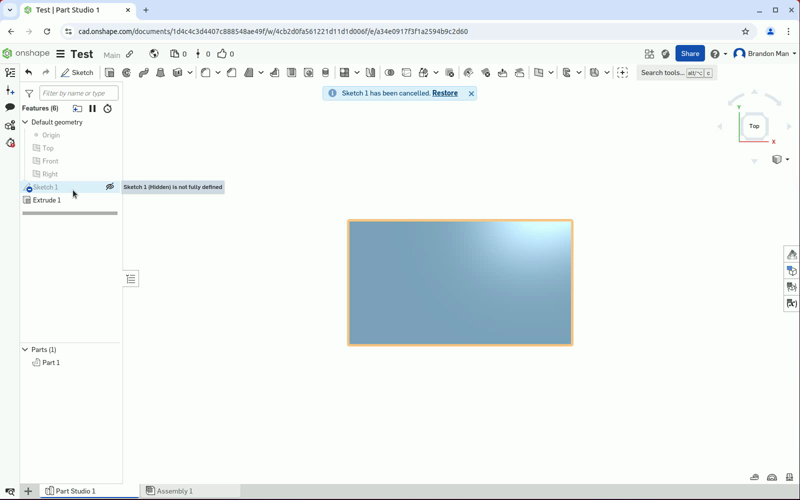
click(73, 189)
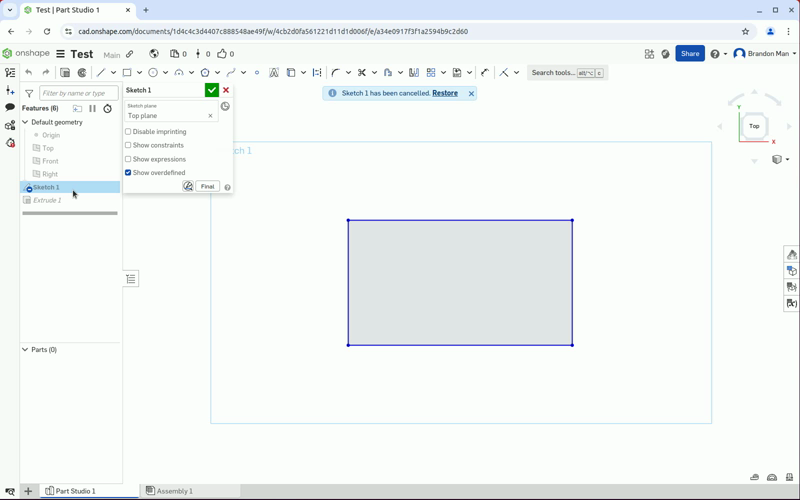
mouse_move(229, 92)
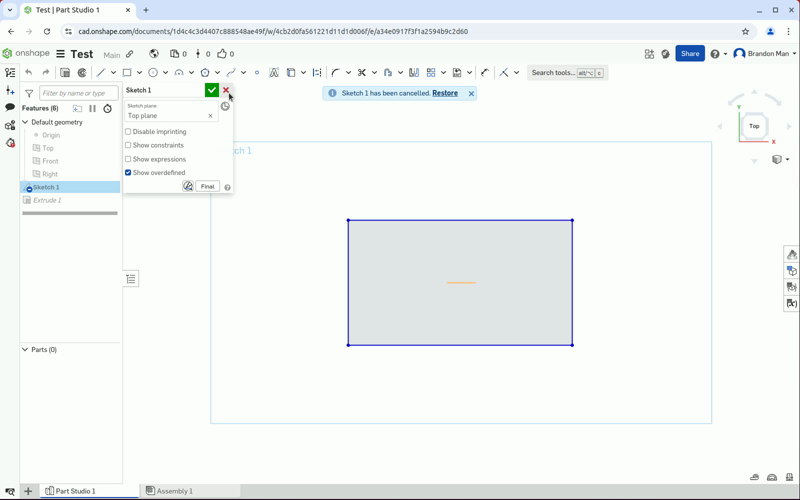
click(229, 92)
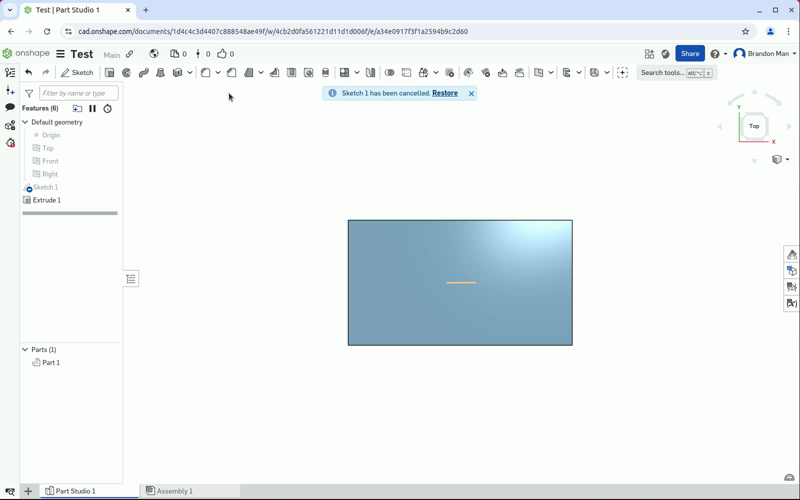
mouse_move(73, 352)
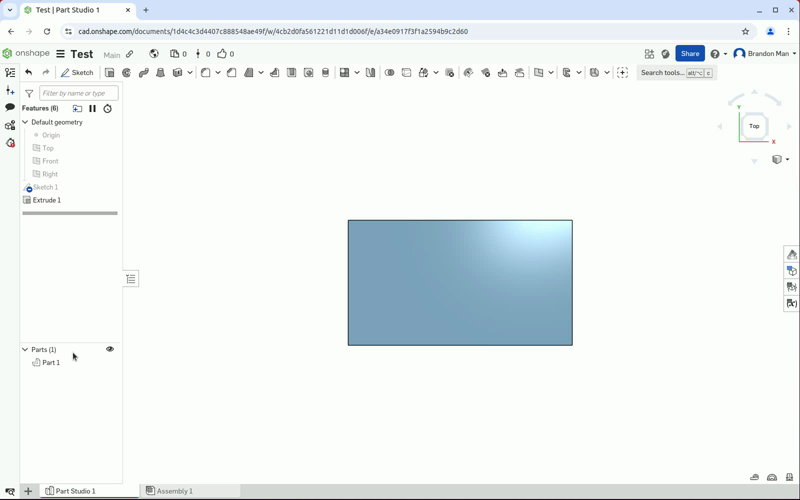
key(y)
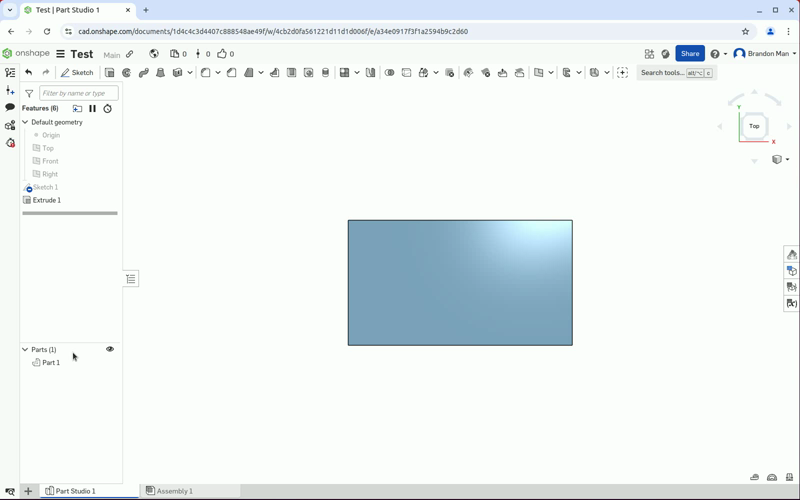
key(shift+p)
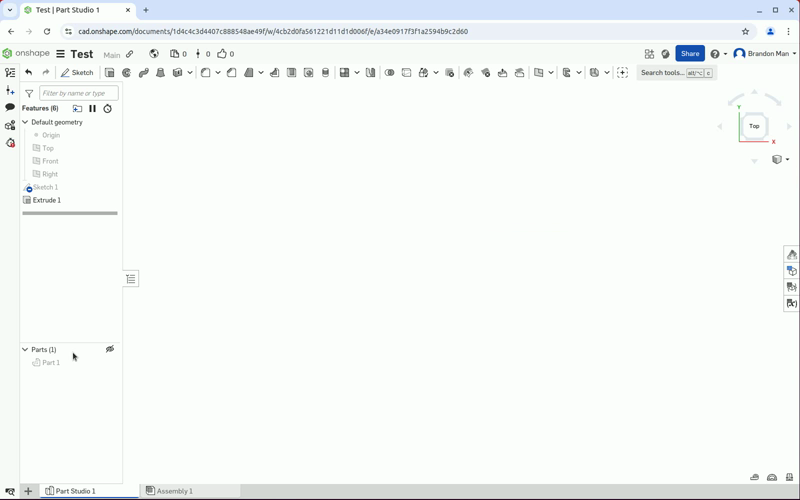
key(space)
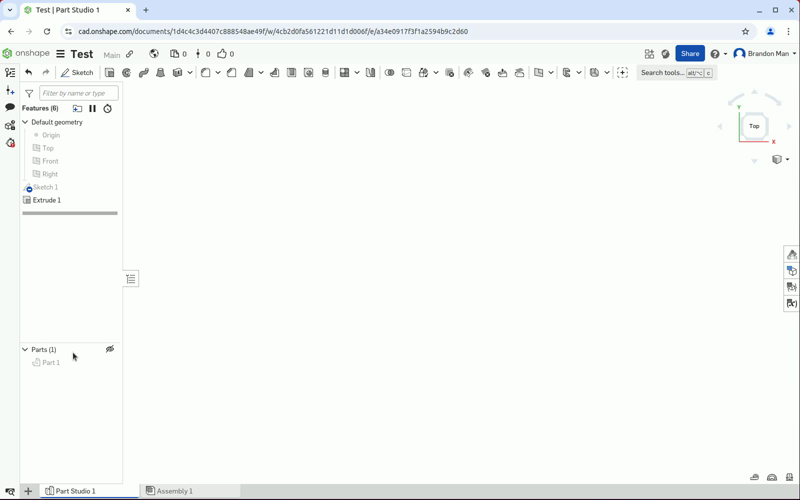
key_down(shift)
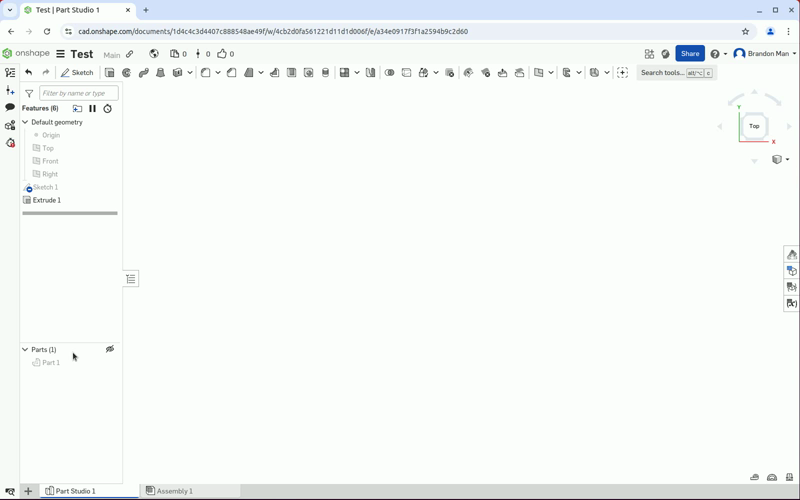
key(up)
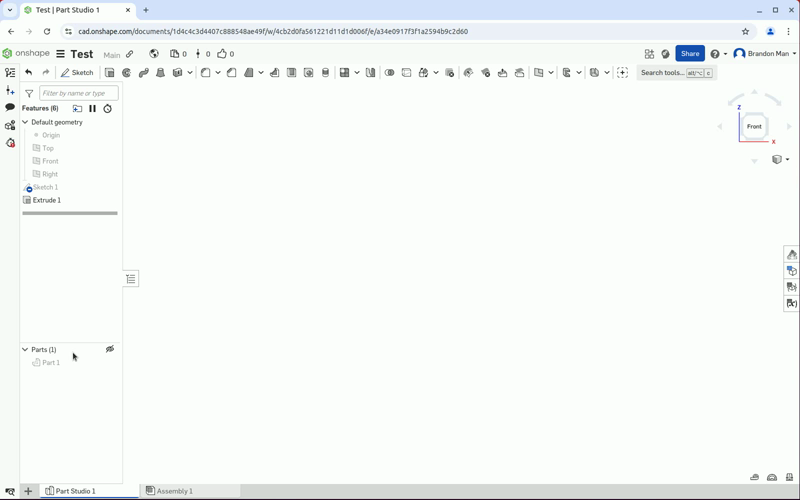
key_up(shift)
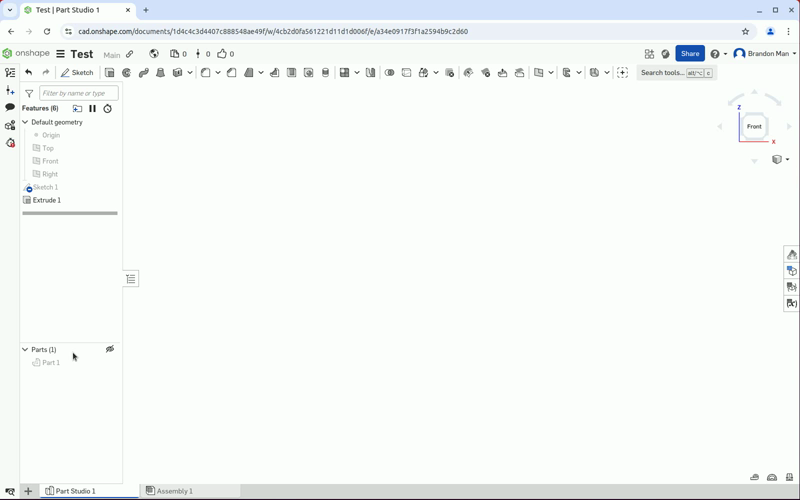
key(space)
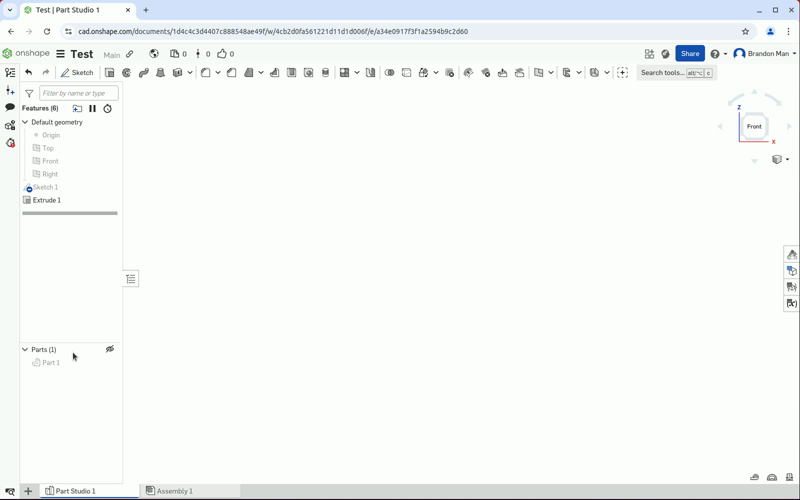
key_down(shift)
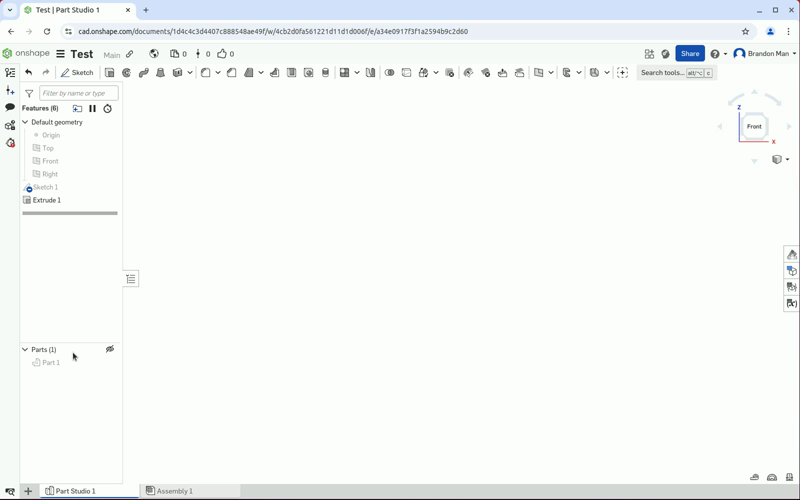
key(left)
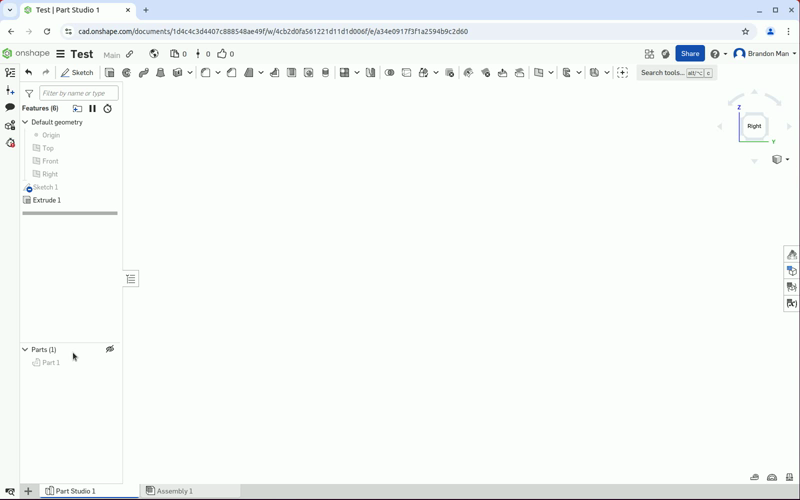
key_up(shift)
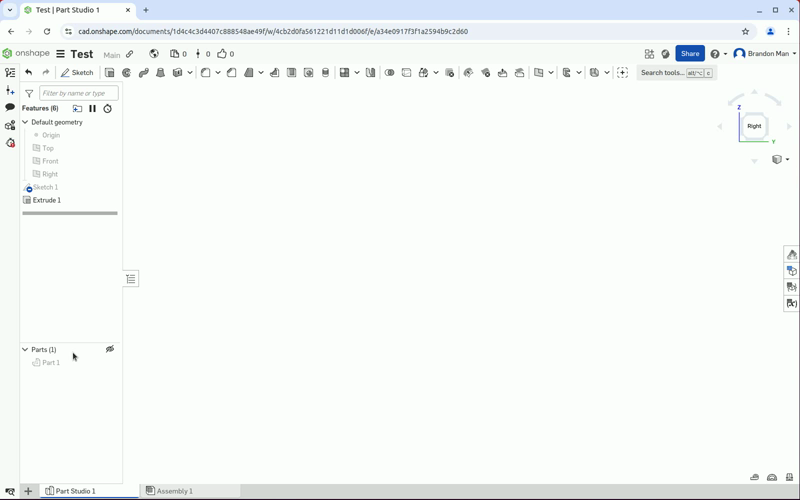
mouse_move(73, 352)
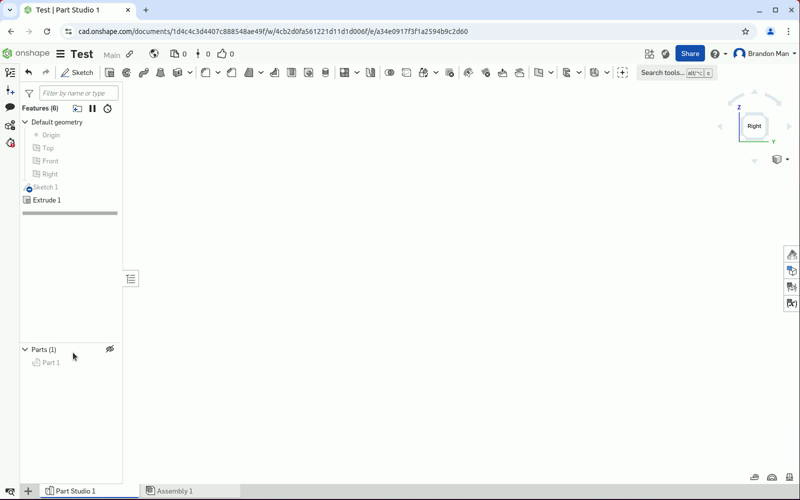
key(shift+y)
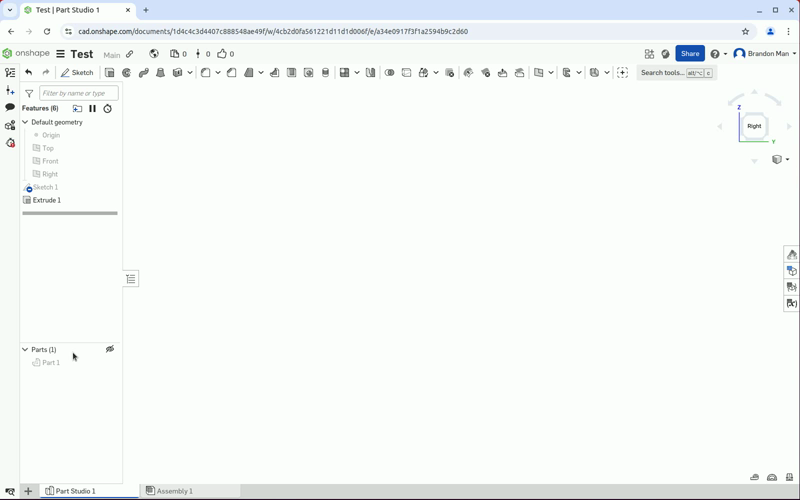
key(shift+s)
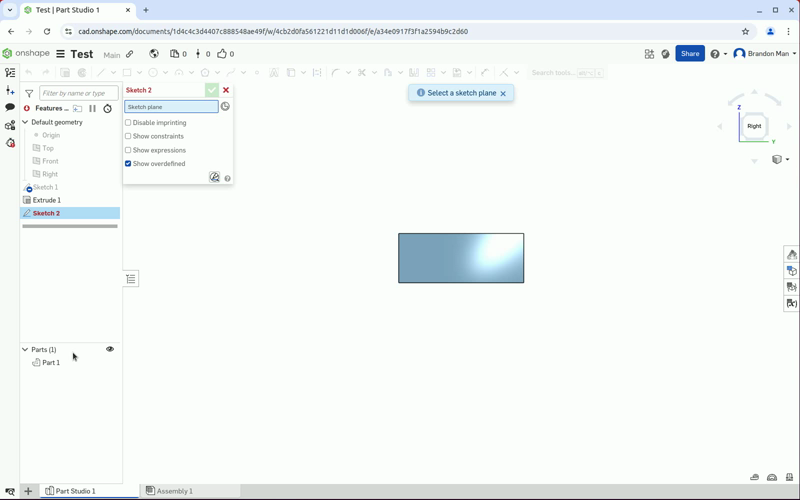
mouse_move(73, 176)
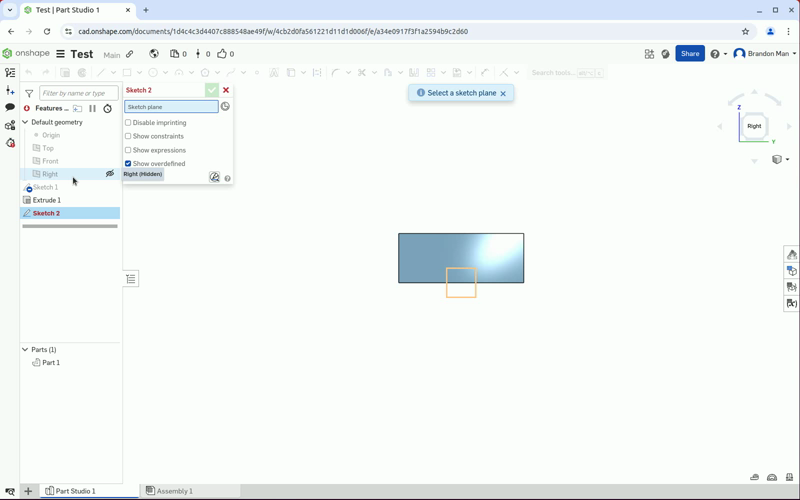
click(73, 176)
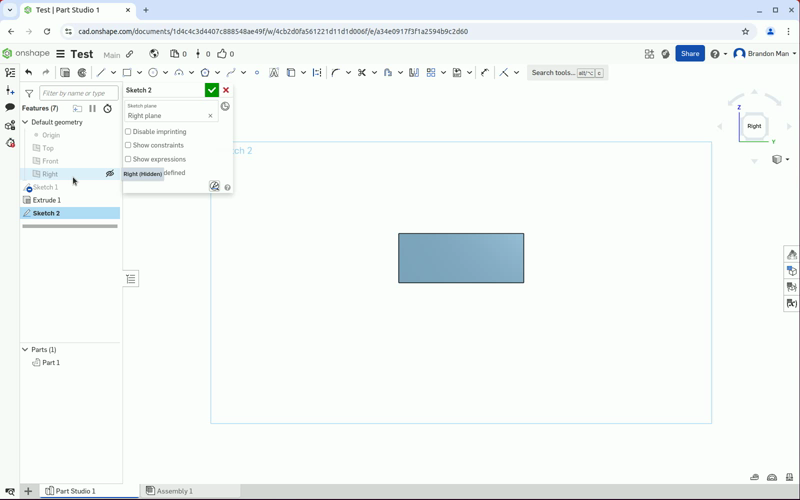
mouse_move(73, 352)
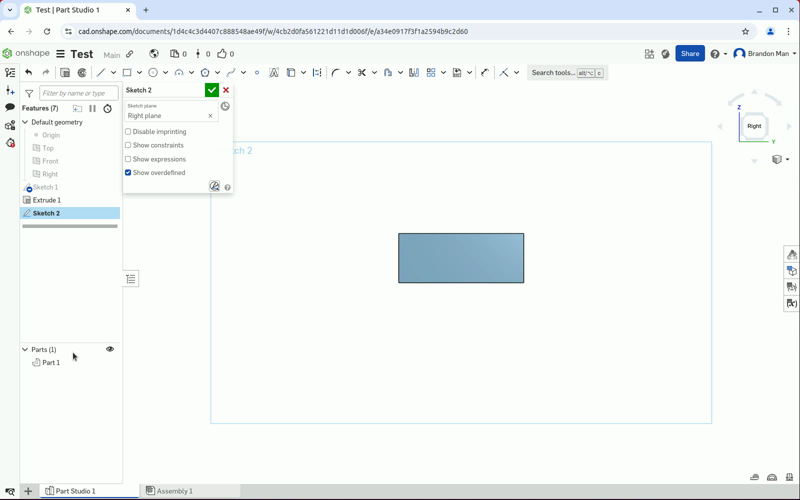
key(y)
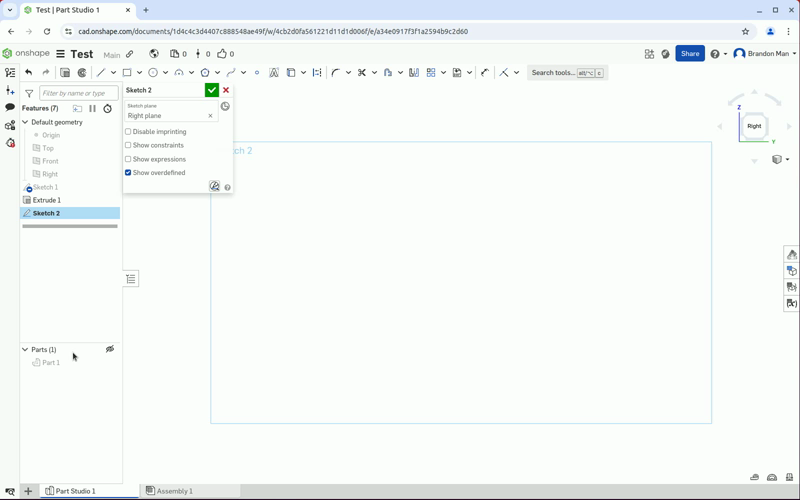
key(l)
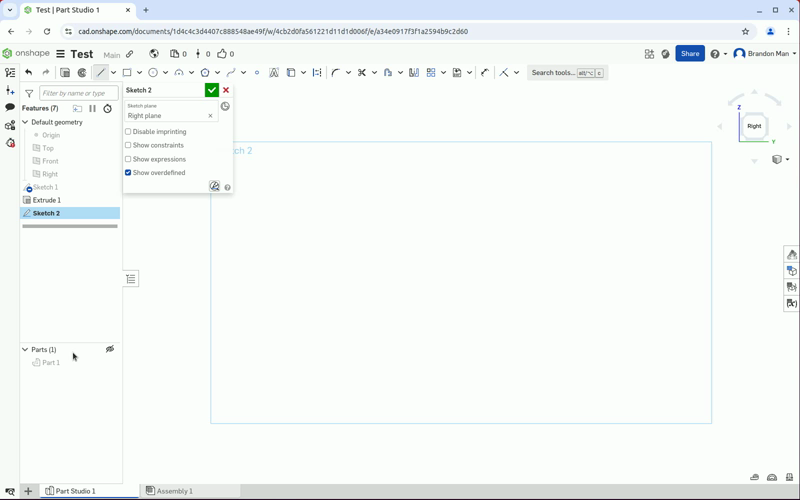
key_down(shift)
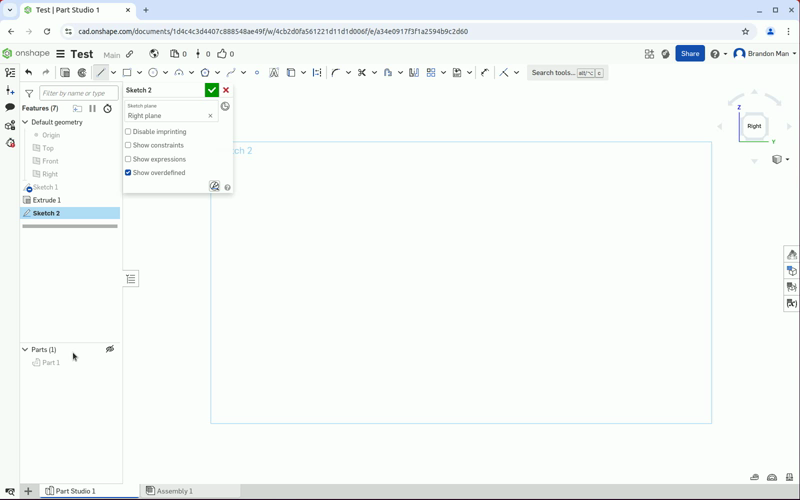
mouse_move(397, 232)
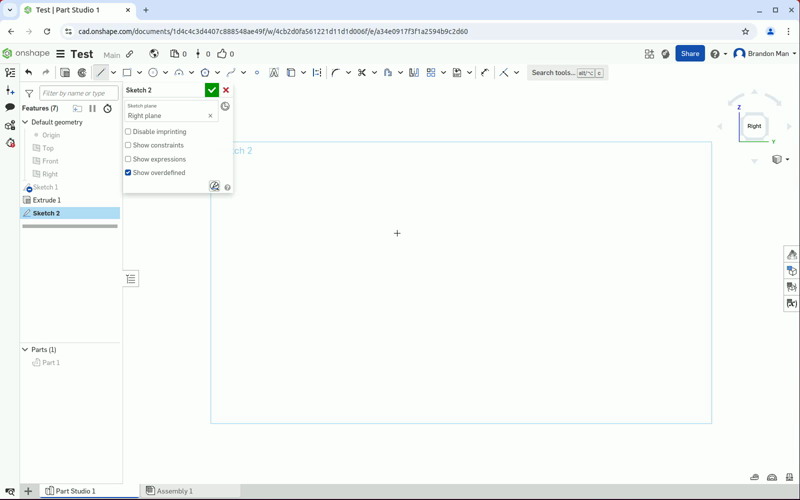
click(397, 232)
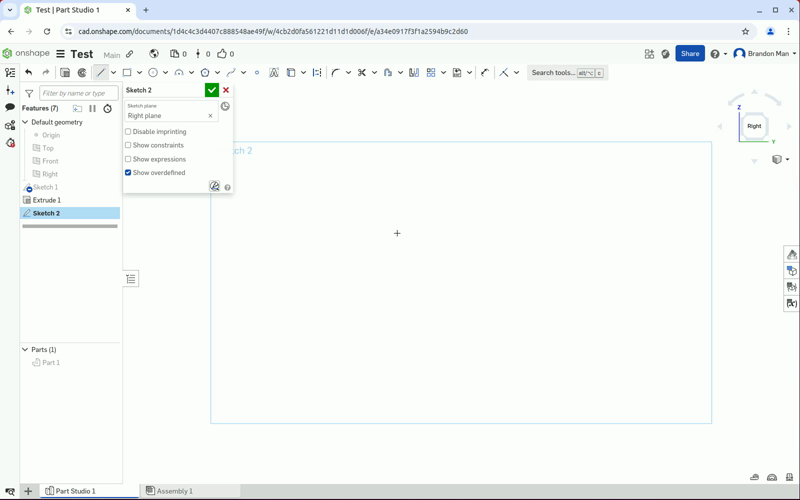
key_up(shift)
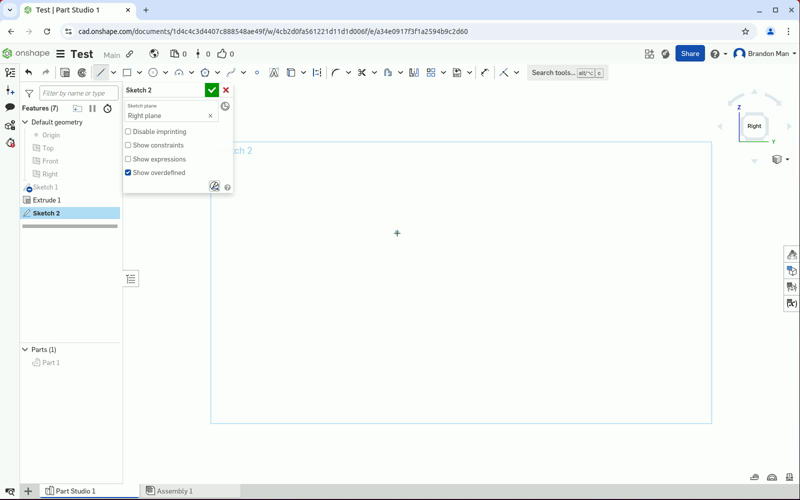
key_down(shift)
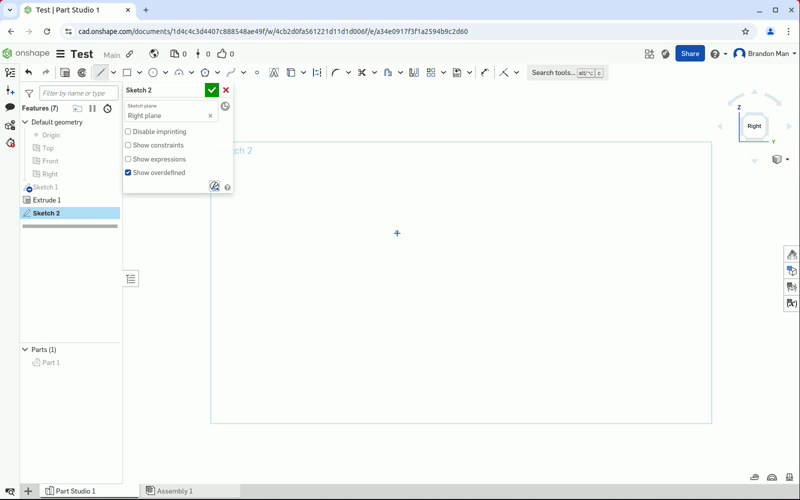
mouse_move(522, 232)
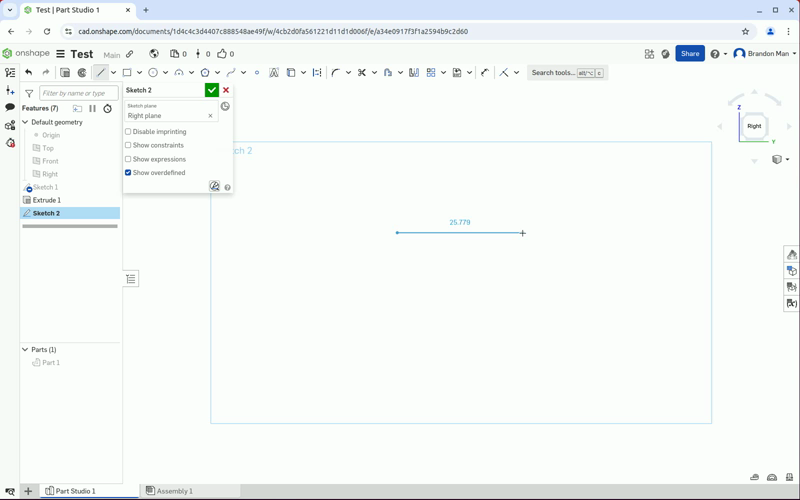
click(522, 232)
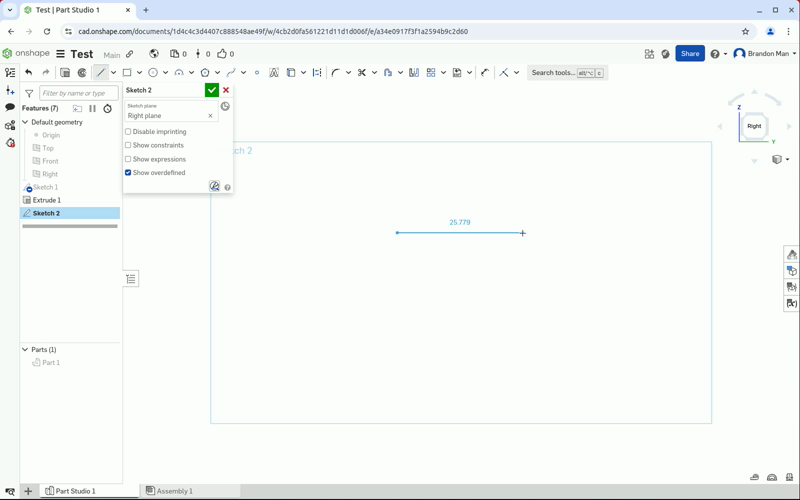
key_up(shift)
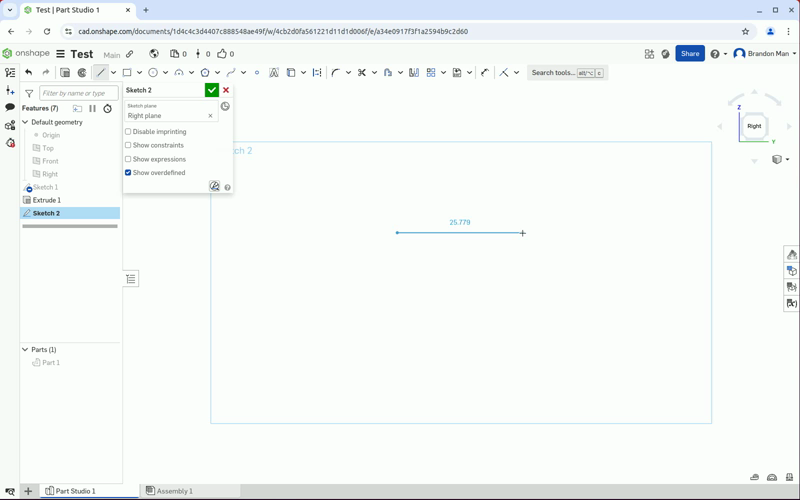
key_down(shift)
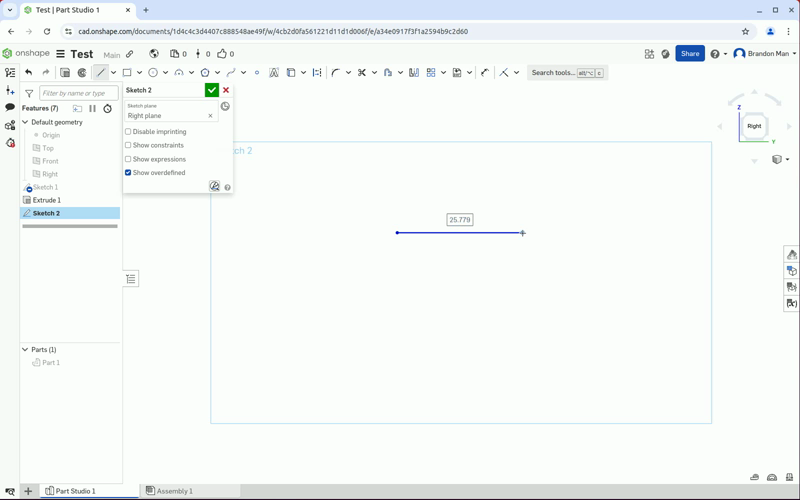
mouse_move(552, 232)
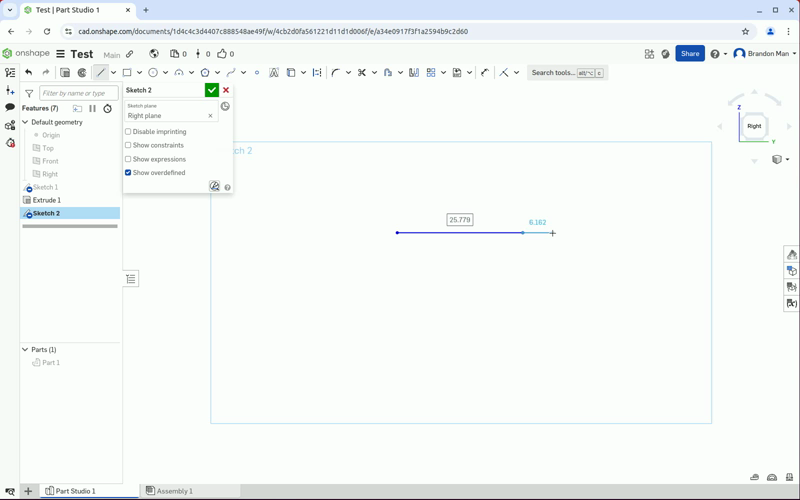
mouse_move(522, 175)
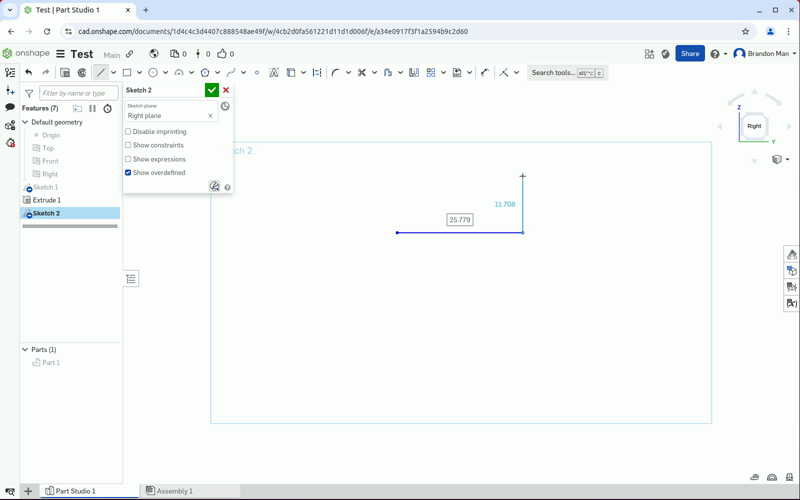
click(522, 175)
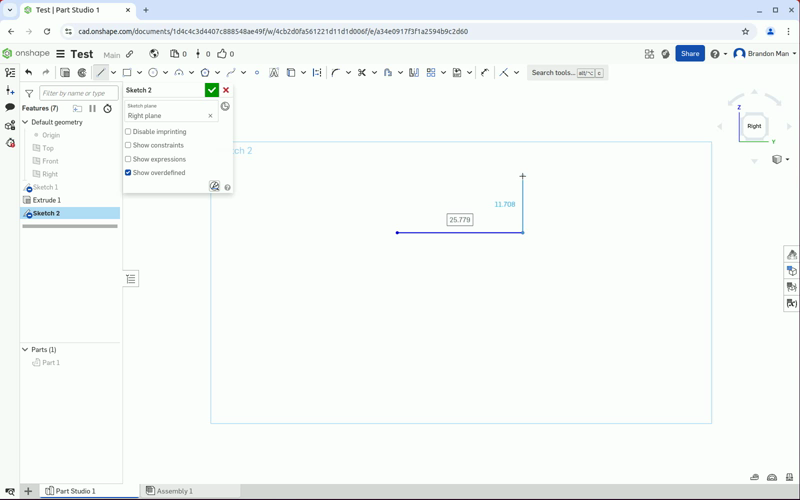
key_up(shift)
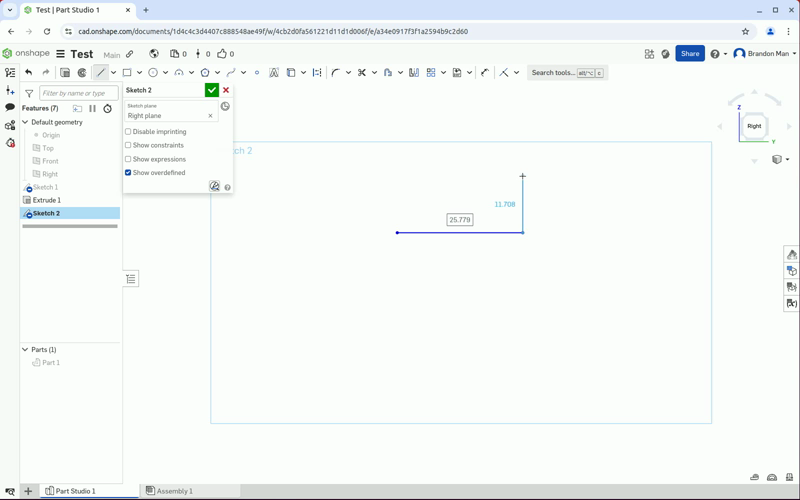
key_down(shift)
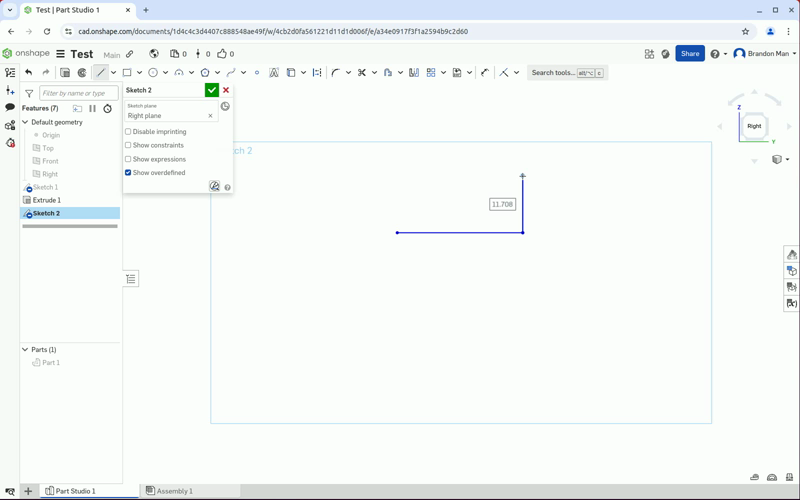
mouse_move(397, 175)
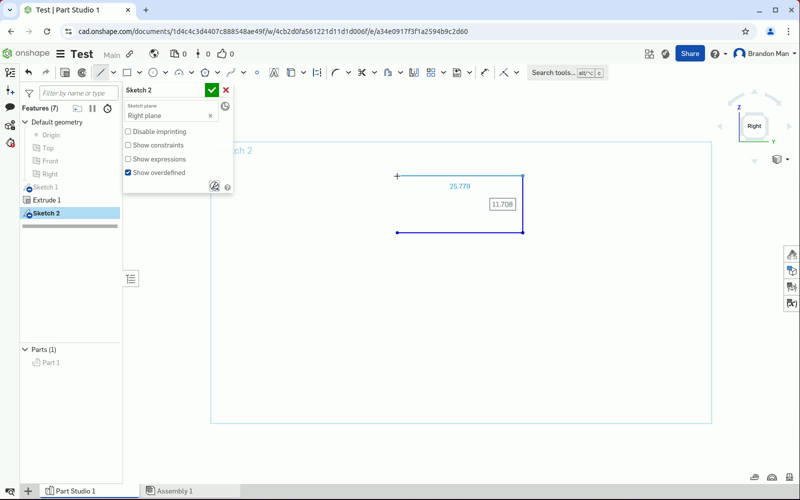
click(397, 175)
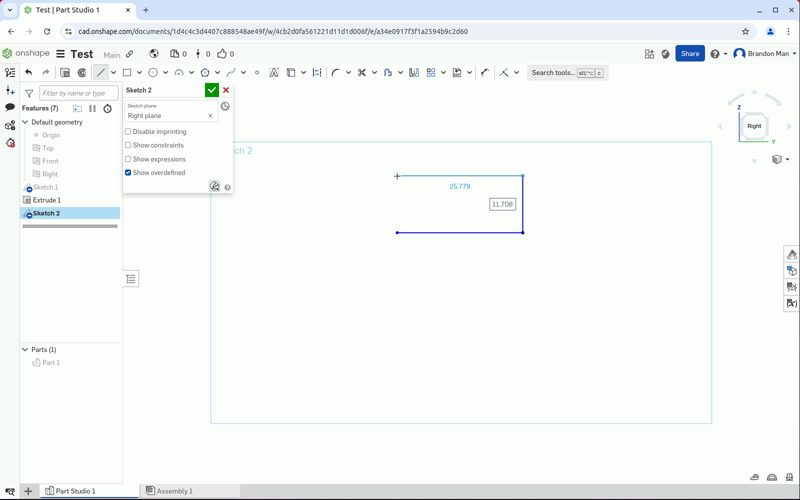
key_up(shift)
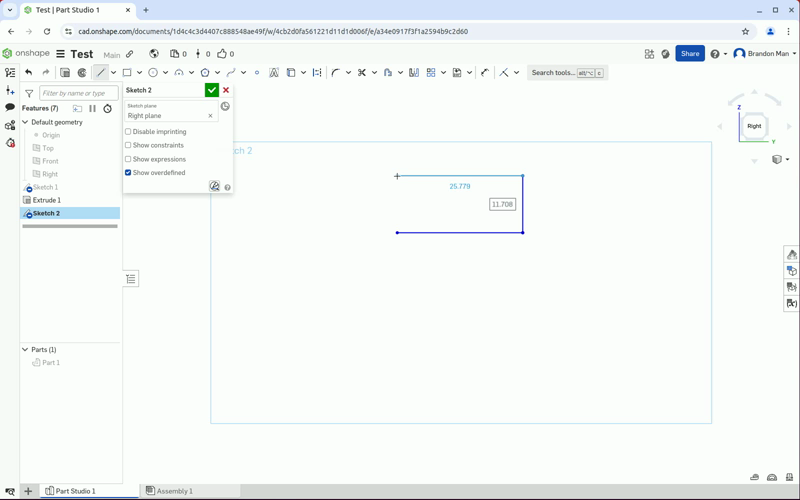
mouse_move(427, 175)
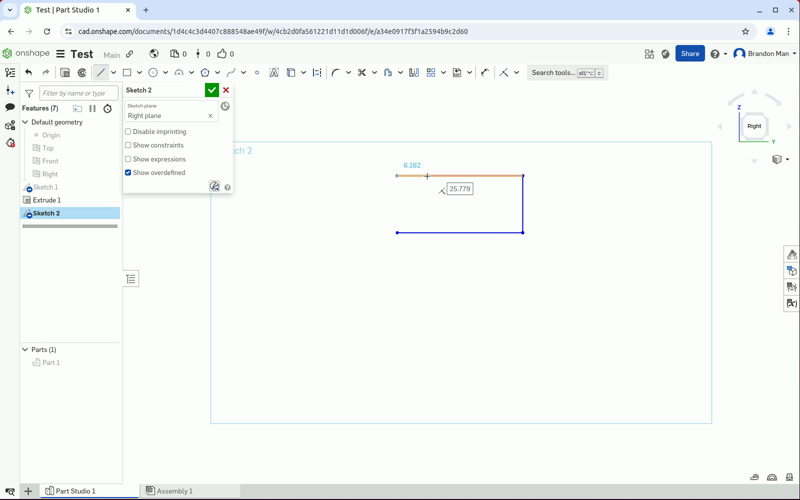
key_down(shift)
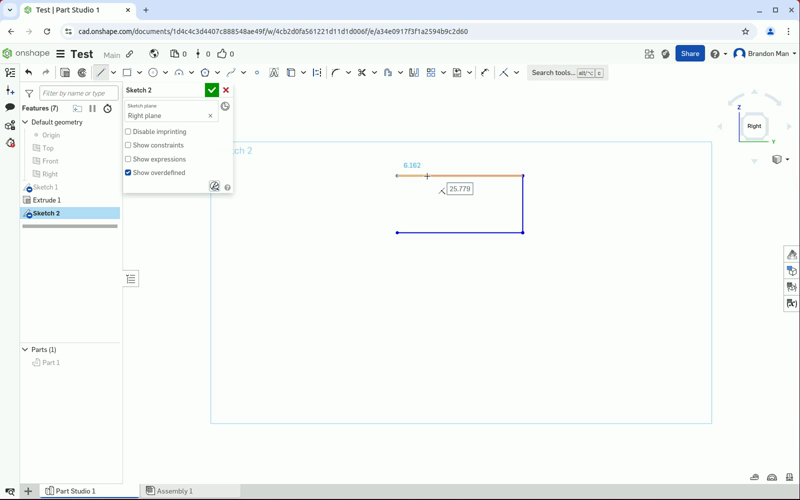
mouse_move(397, 232)
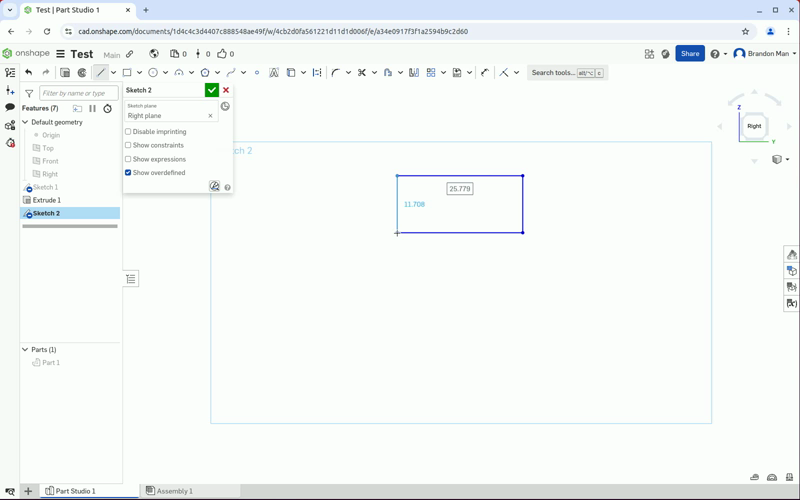
key_up(shift)
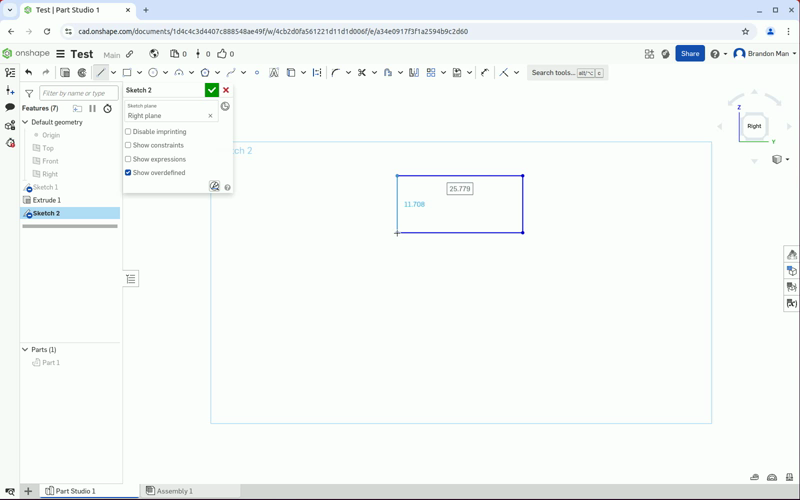
click(397, 232)
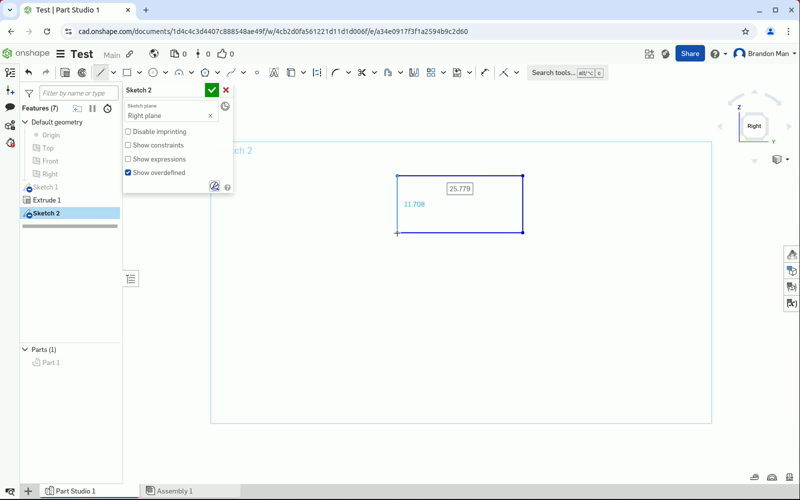
key(esc)
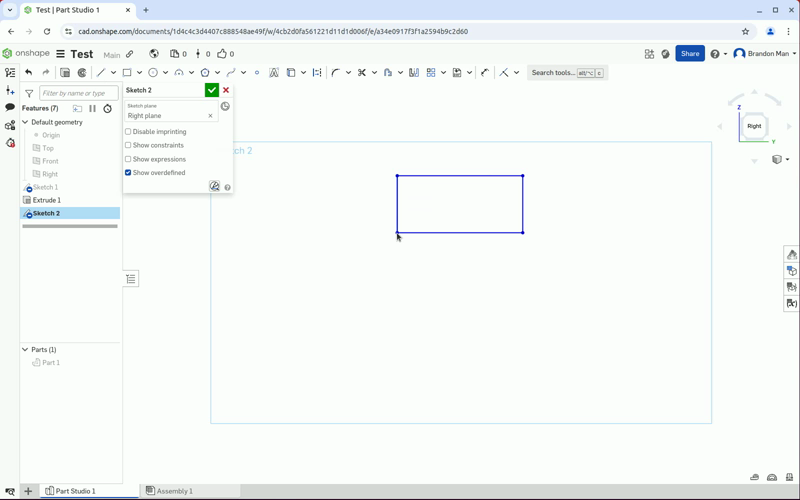
mouse_move(469, 182)
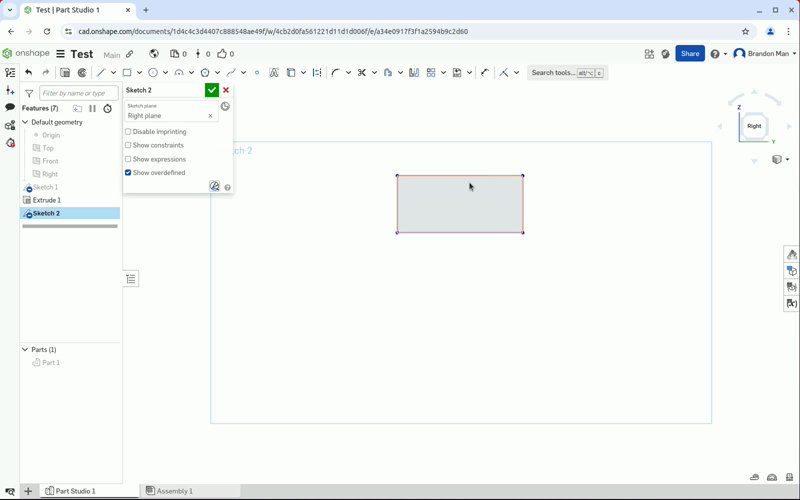
click(469, 182)
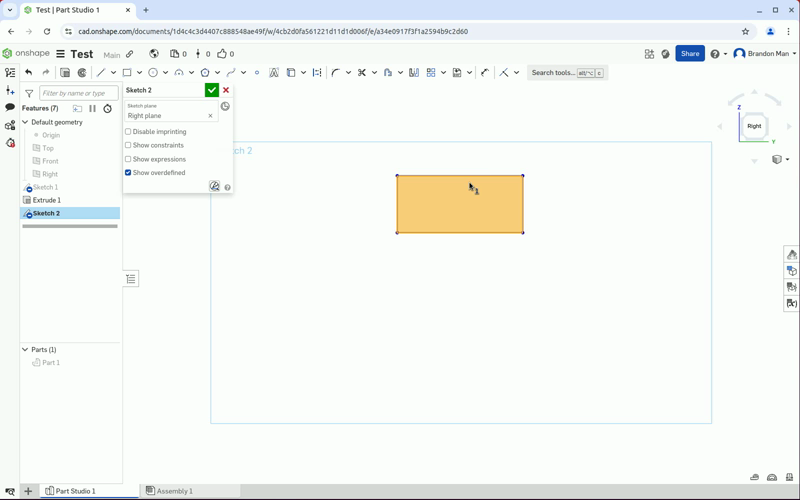
mouse_move(73, 352)
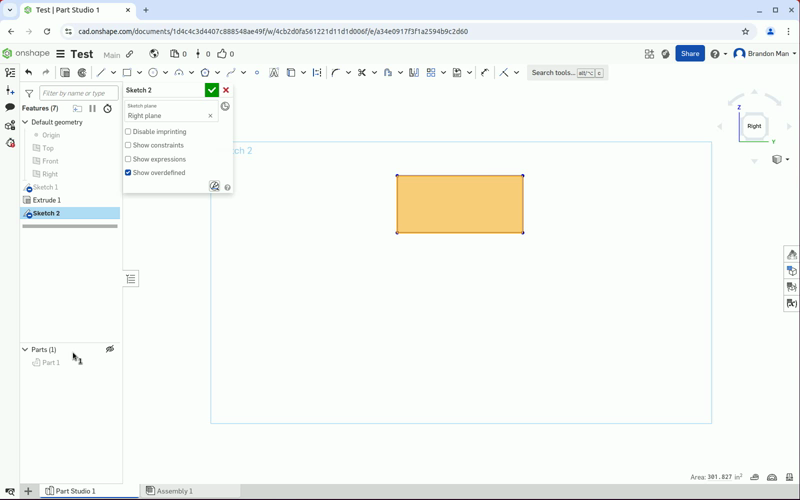
key(shift+y)
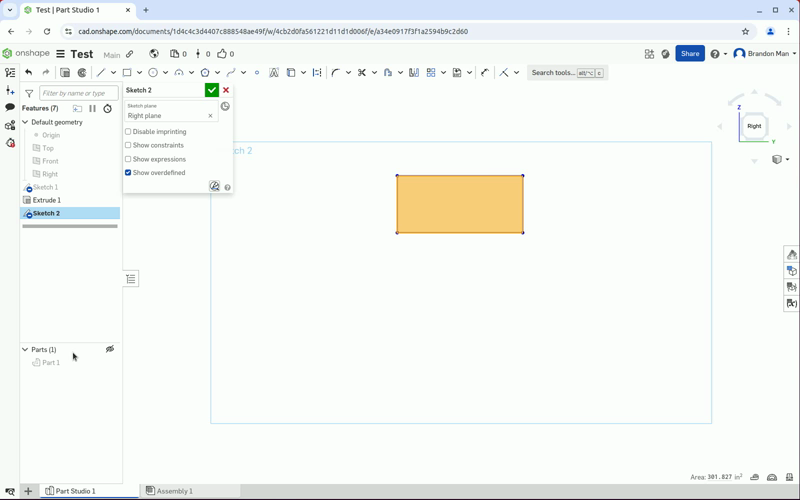
key(shift+e)
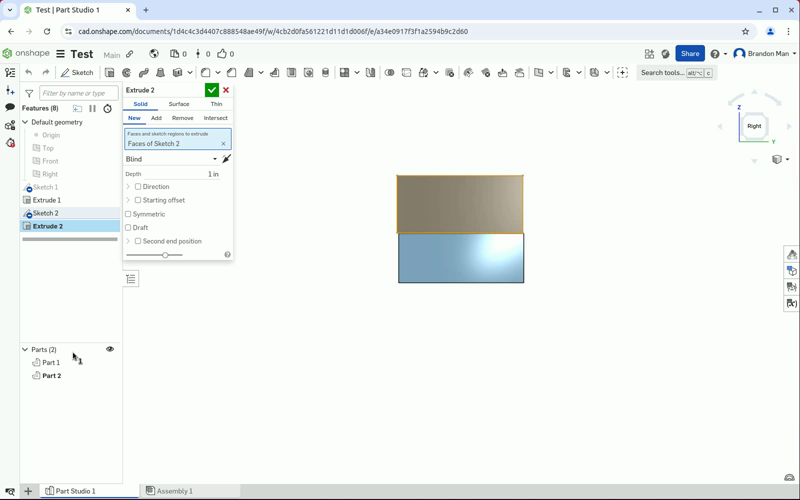
mouse_move(143, 106)
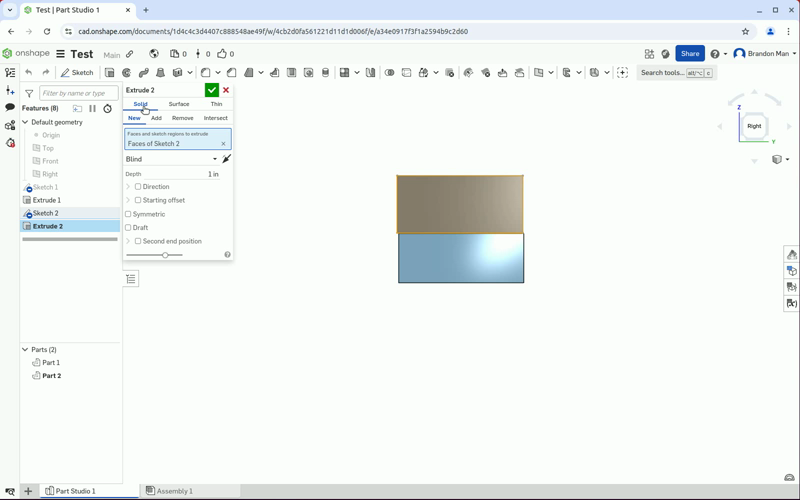
click(143, 106)
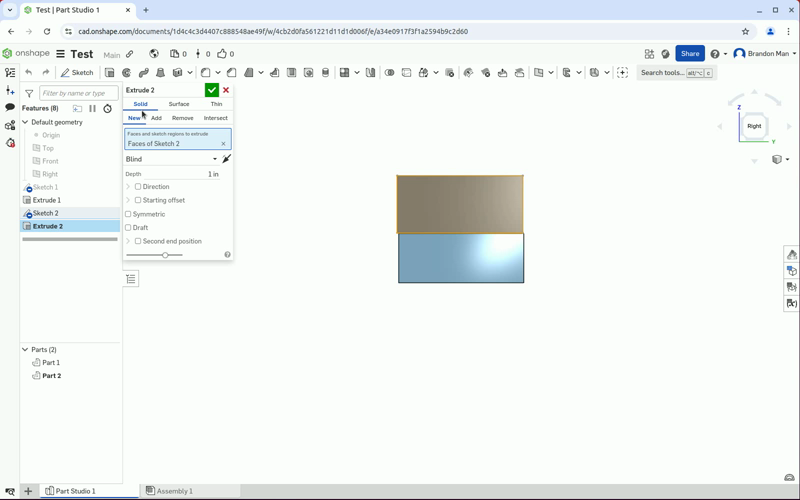
mouse_move(137, 120)
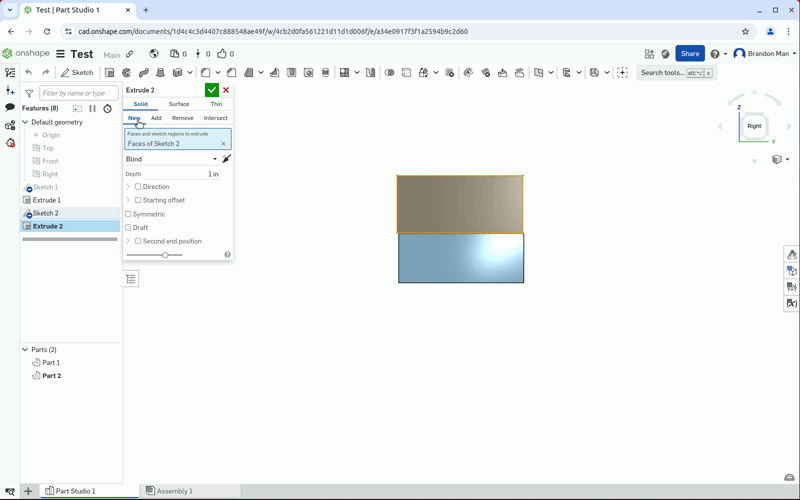
click(137, 120)
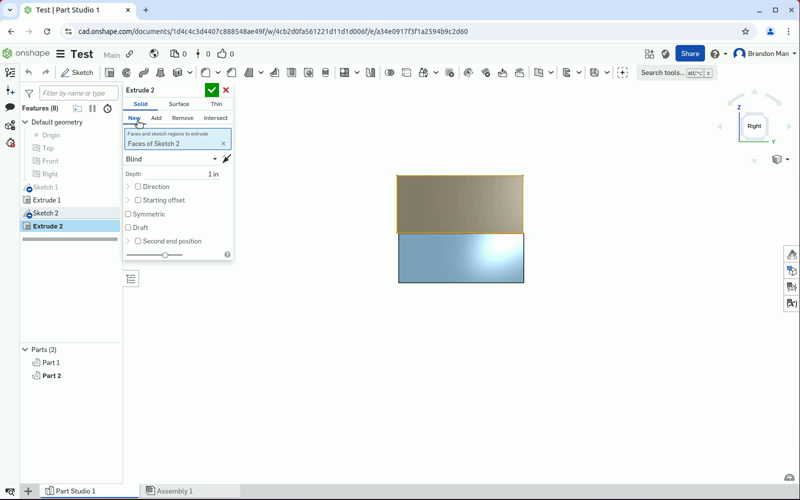
key(tab, 4)
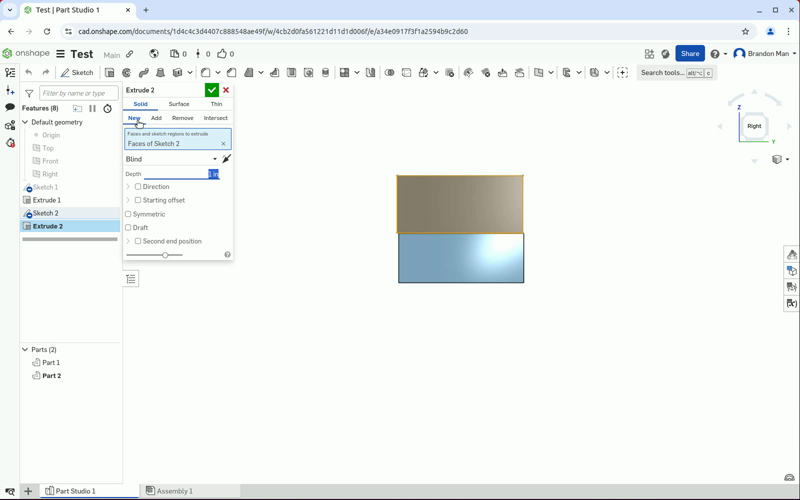
text(10.11)
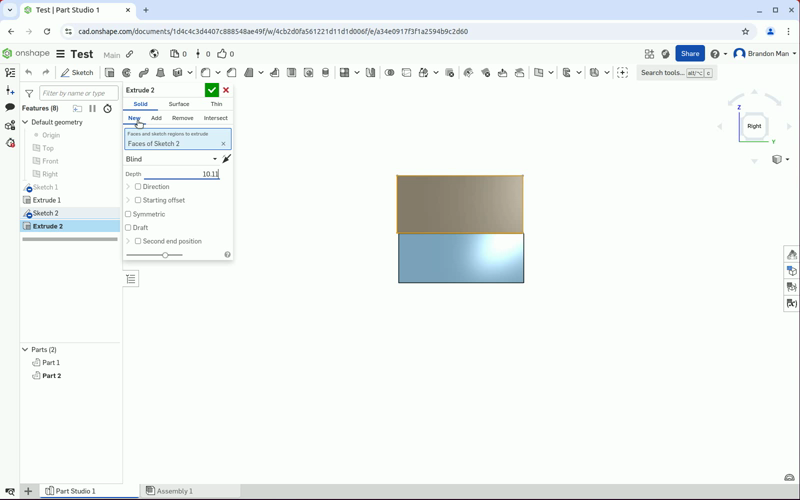
key(enter)
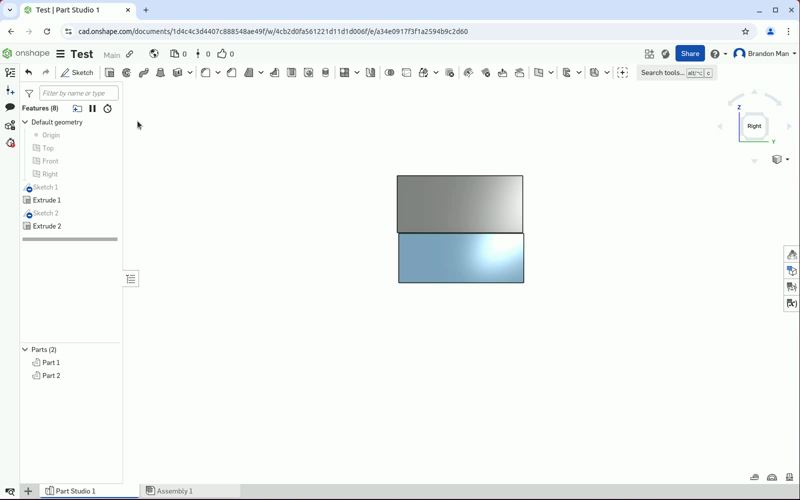
key(shift+h)
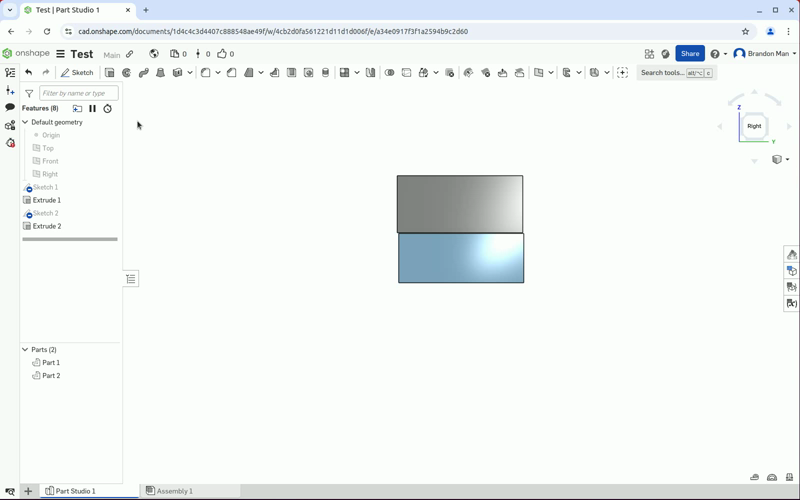
key(shift+h)
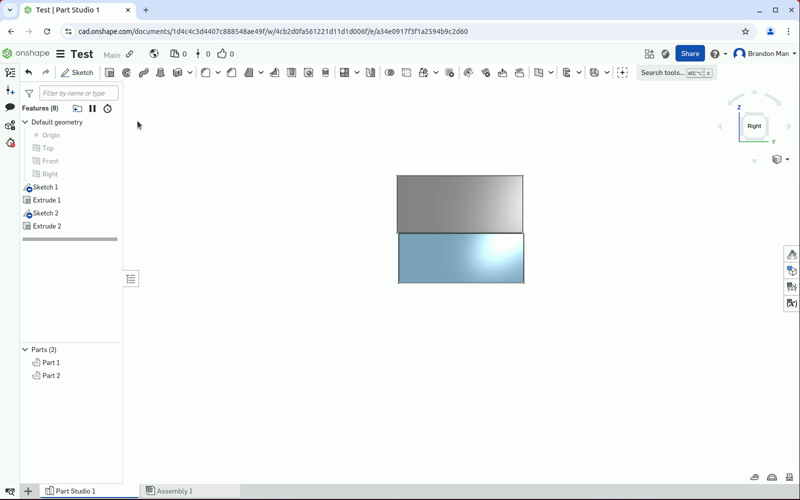
key(shift+7)
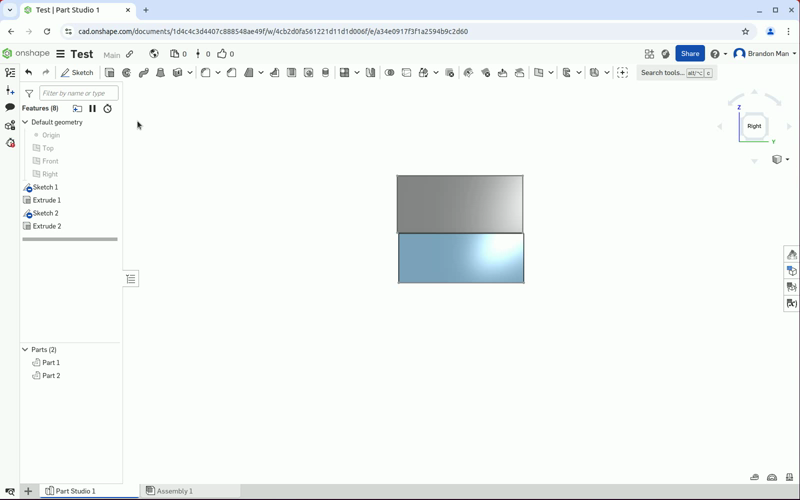
key(right, 2)
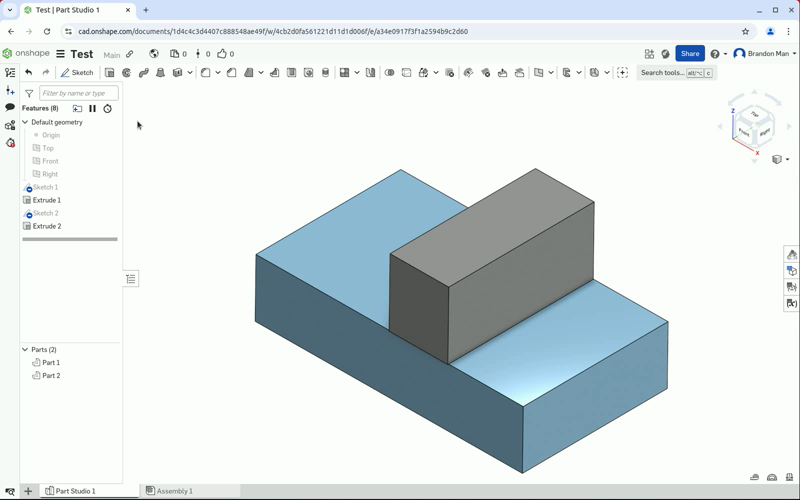
key(down, 2)
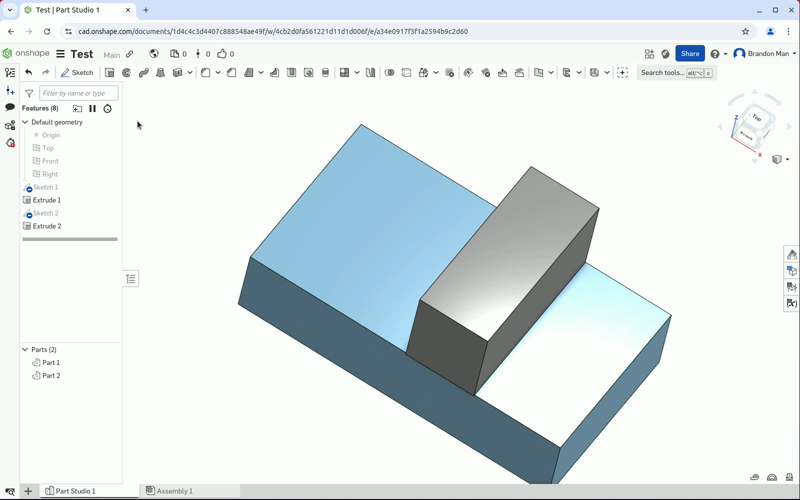
key(up, 2)
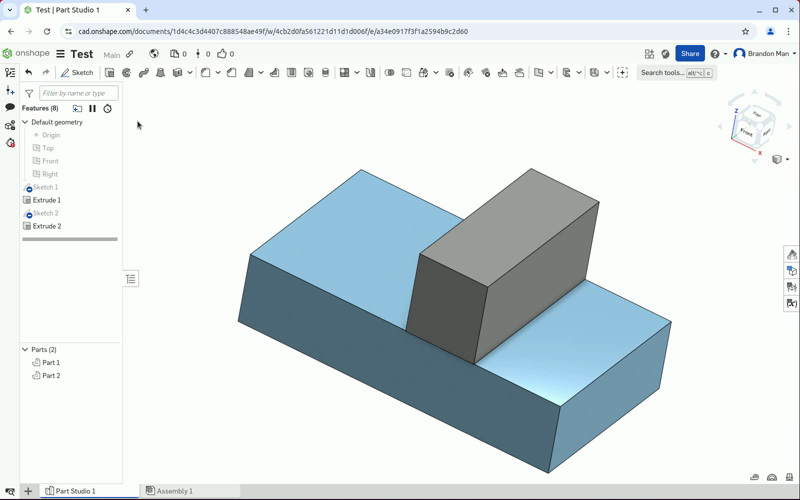
key(left, 2)
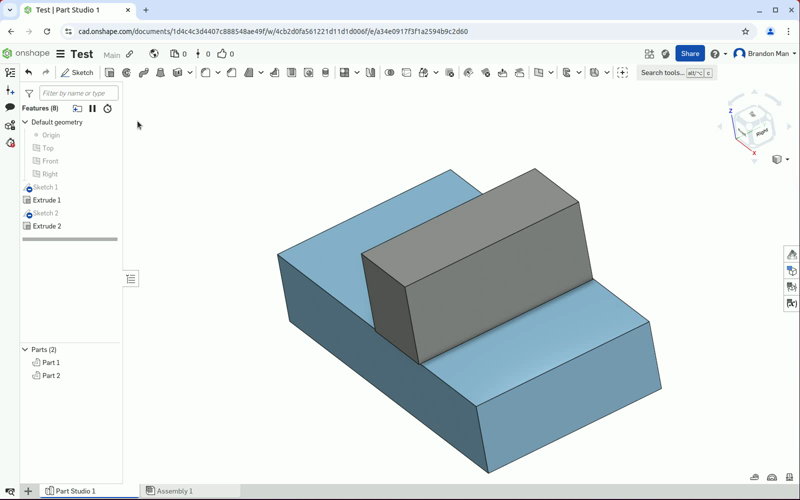
mouse_move(73, 189)
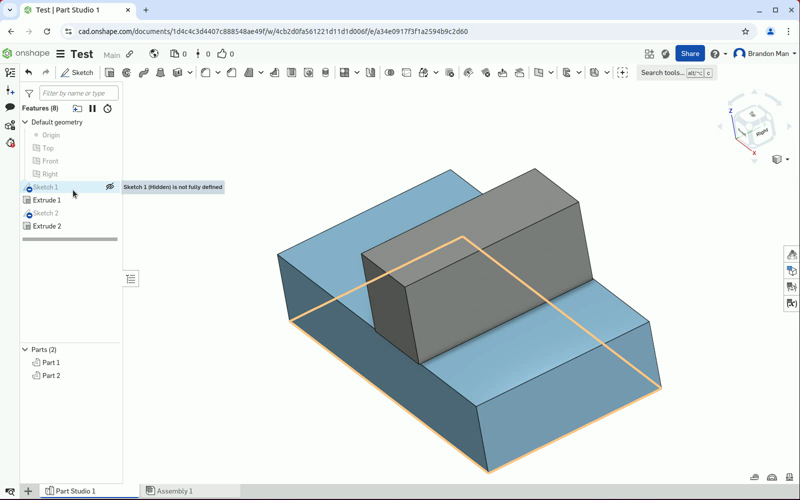
click(73, 189)